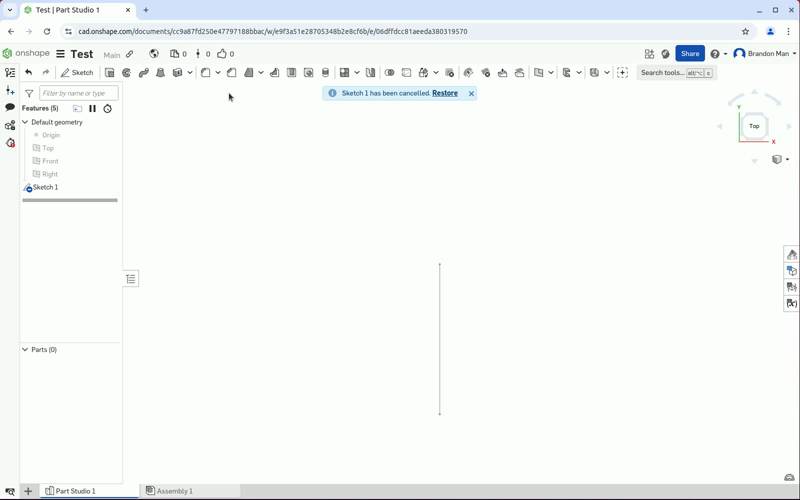
key(shift+h)
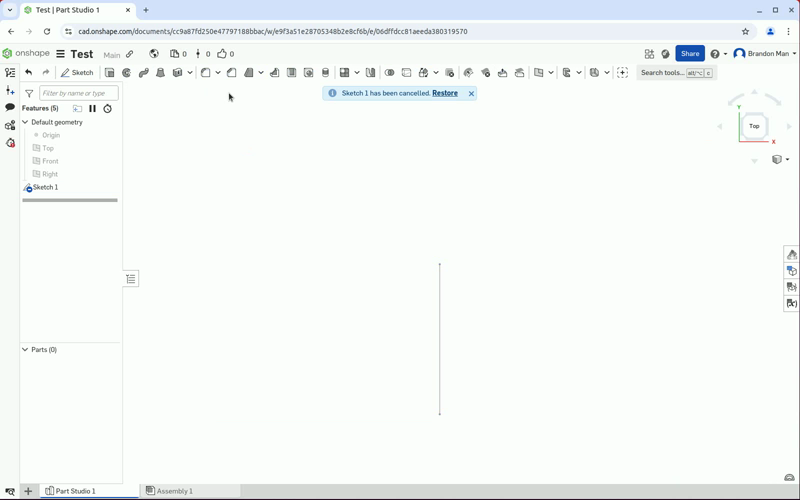
key(shift+s)
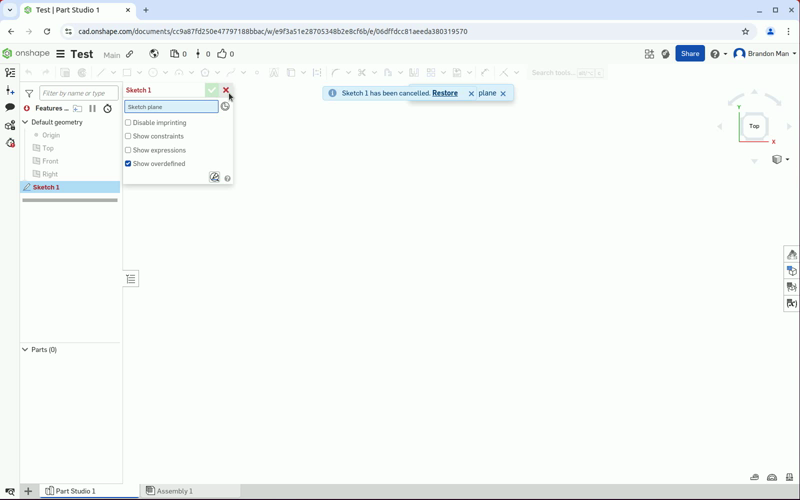
mouse_move(73, 150)
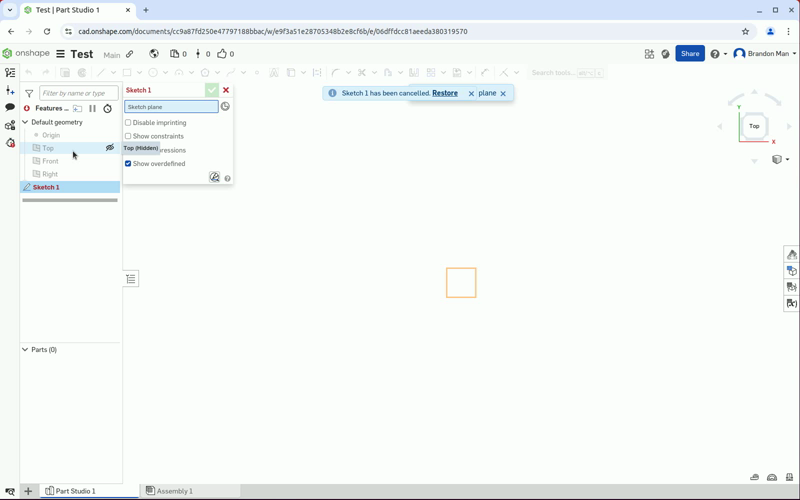
click(73, 150)
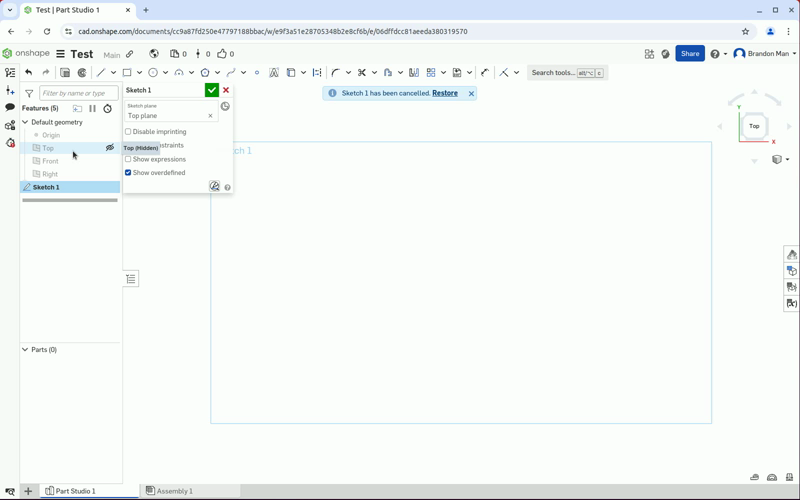
mouse_move(73, 352)
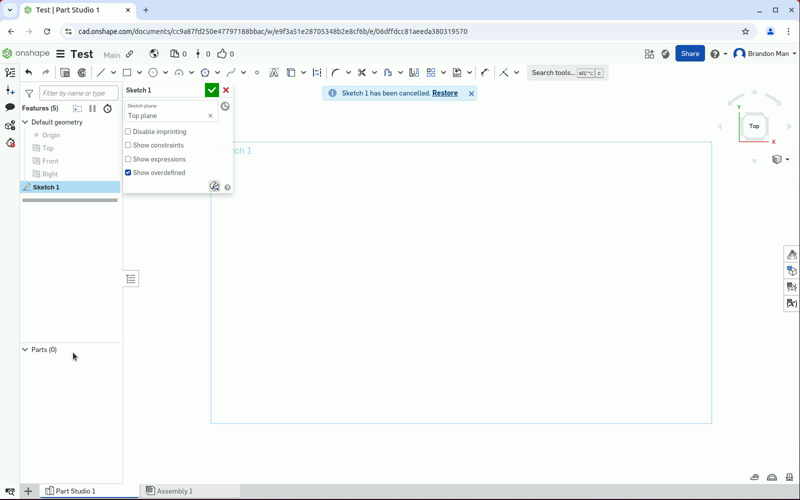
key(y)
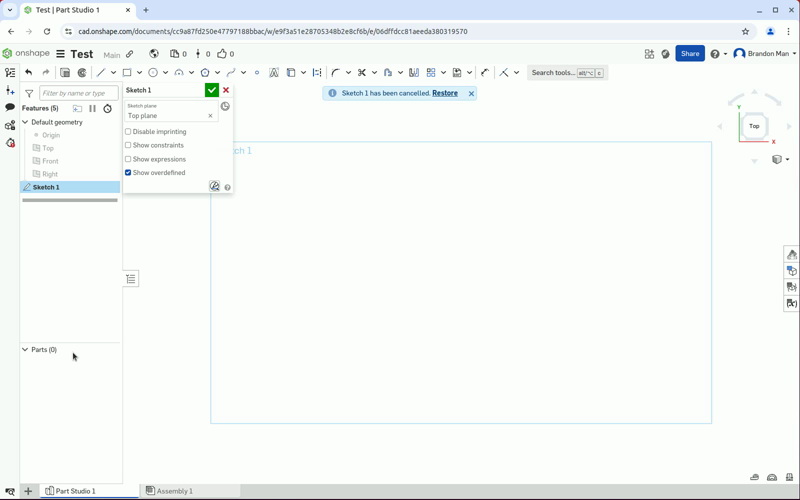
key(c)
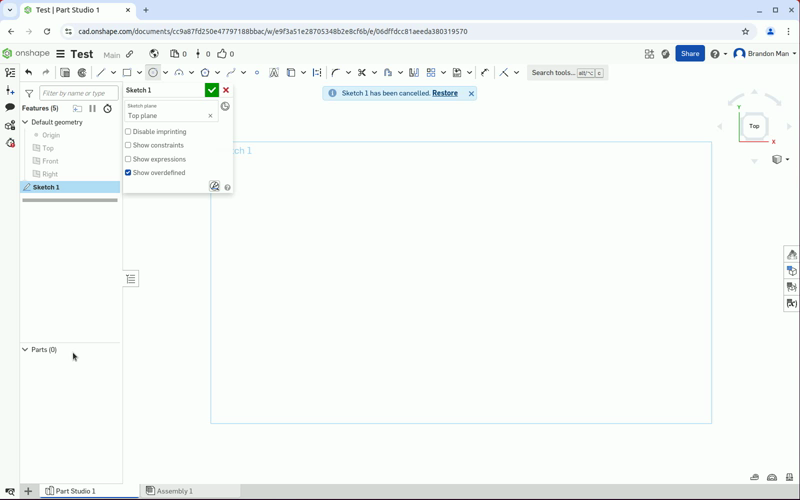
key_down(shift)
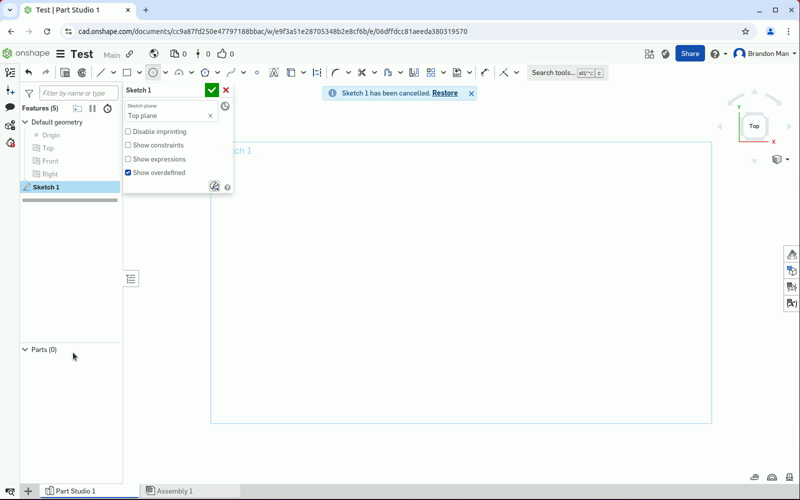
mouse_move(392, 282)
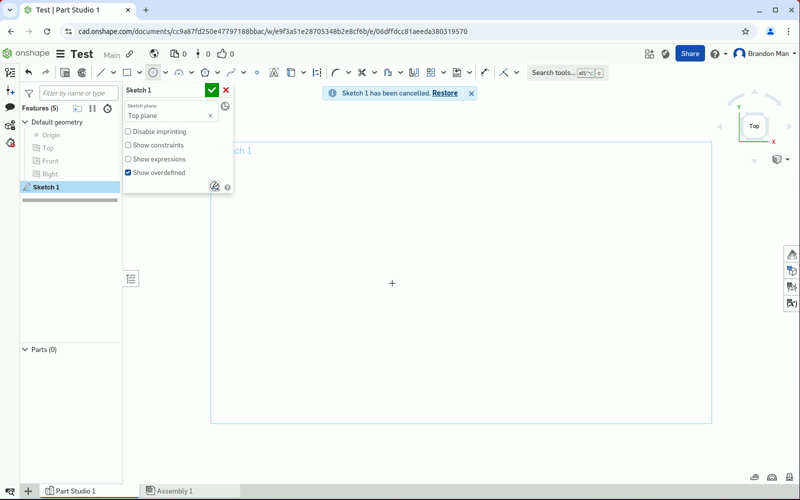
click(392, 282)
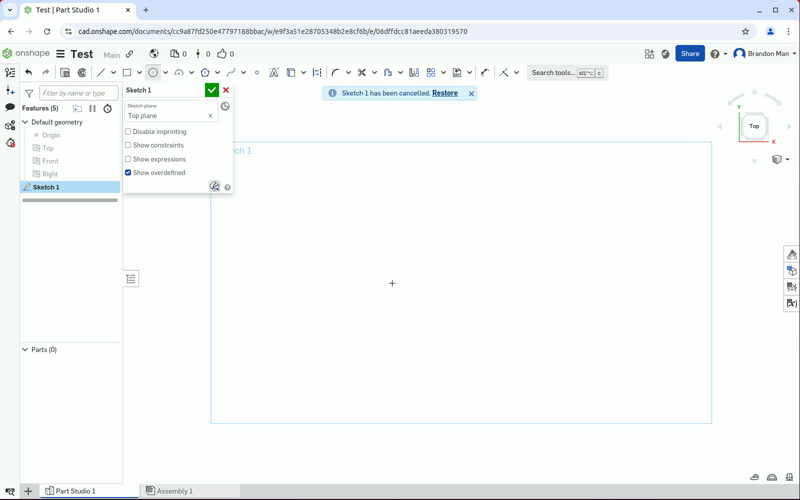
key_up(shift)
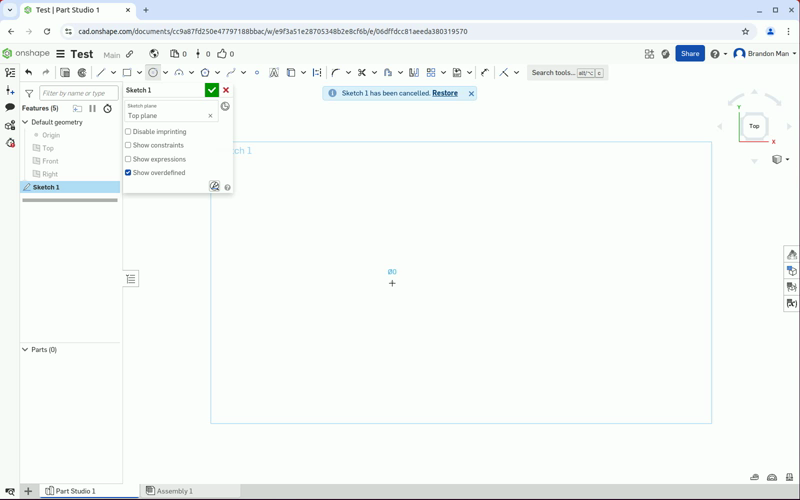
mouse_move(435, 282)
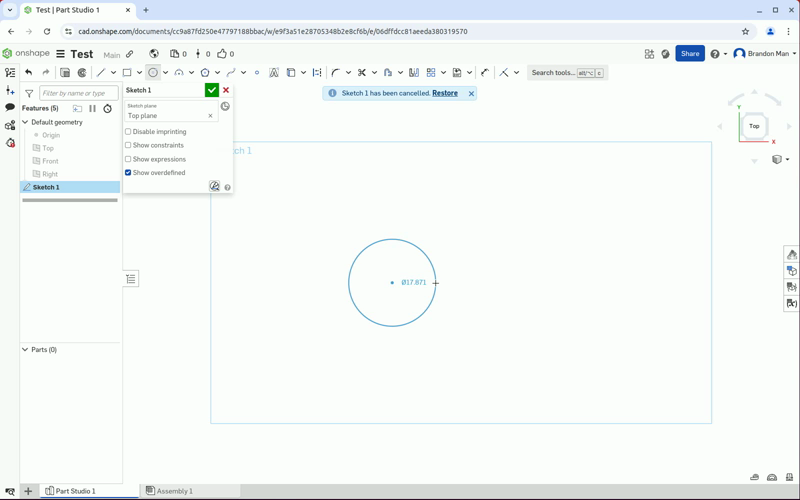
click(435, 282)
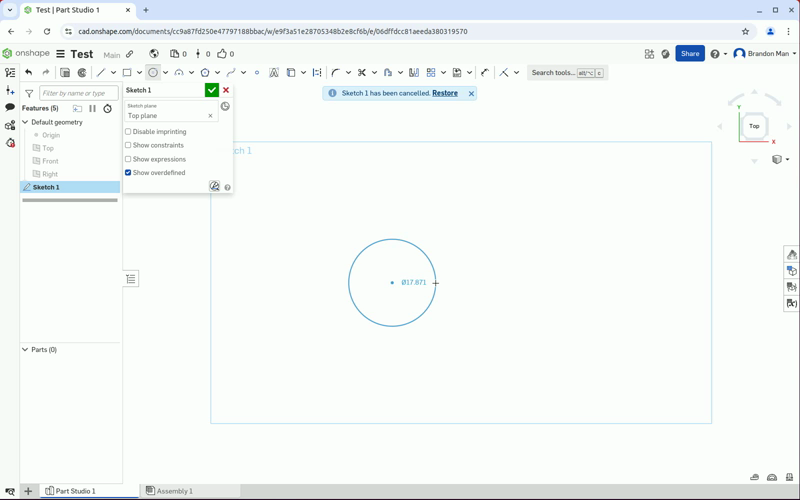
key(esc)
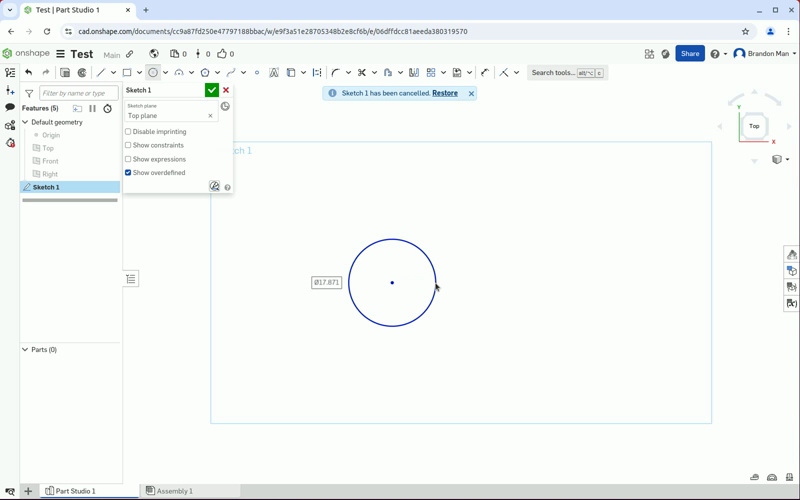
key(c)
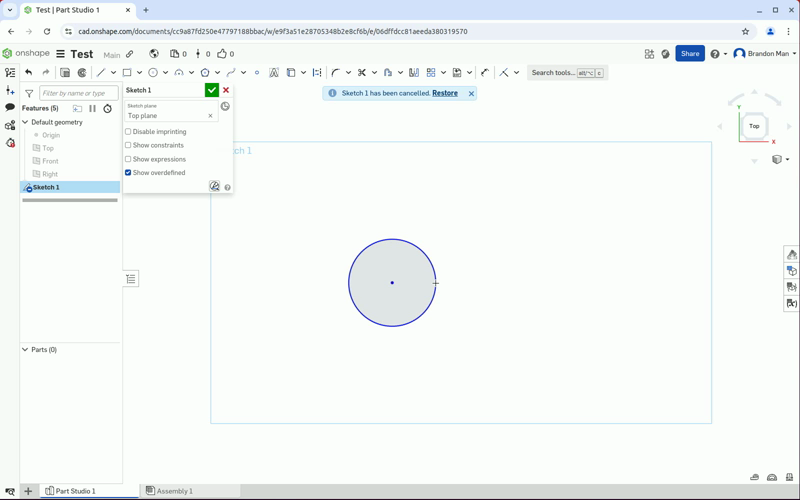
key_down(shift)
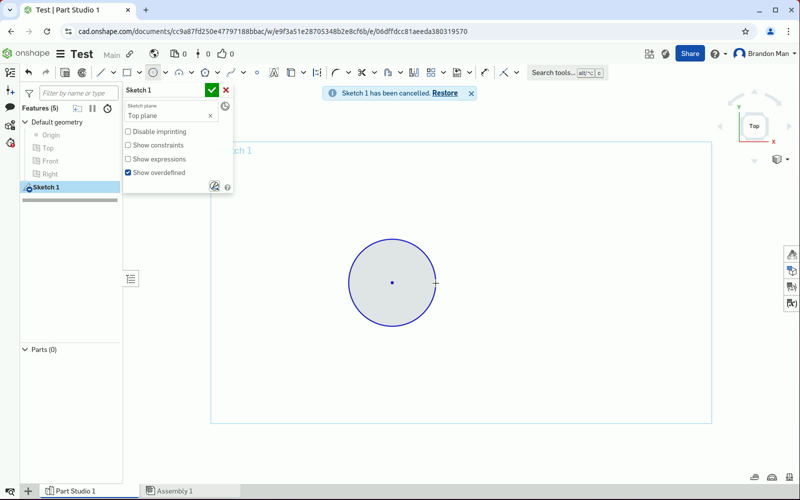
mouse_move(392, 282)
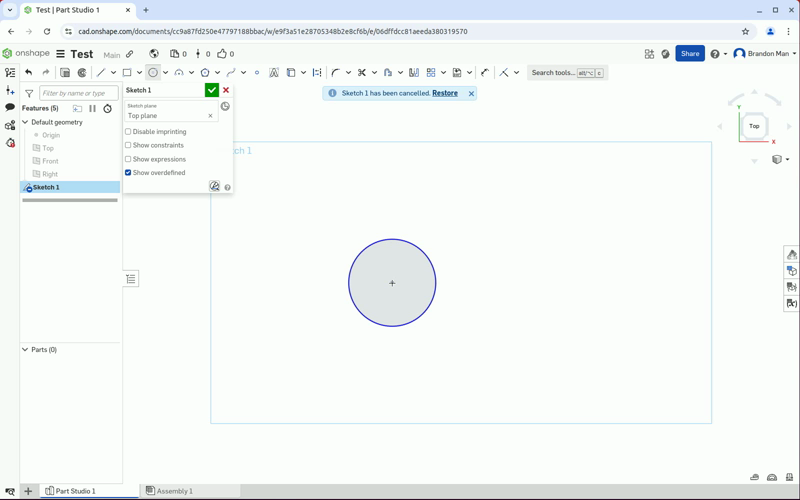
click(392, 282)
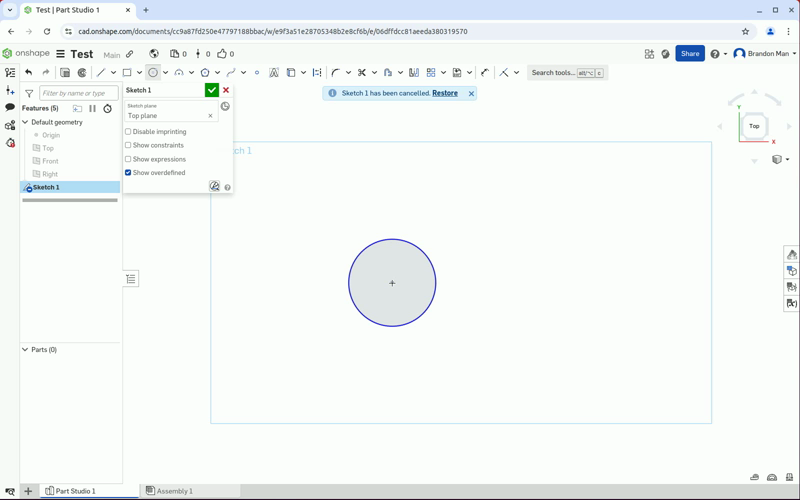
key_up(shift)
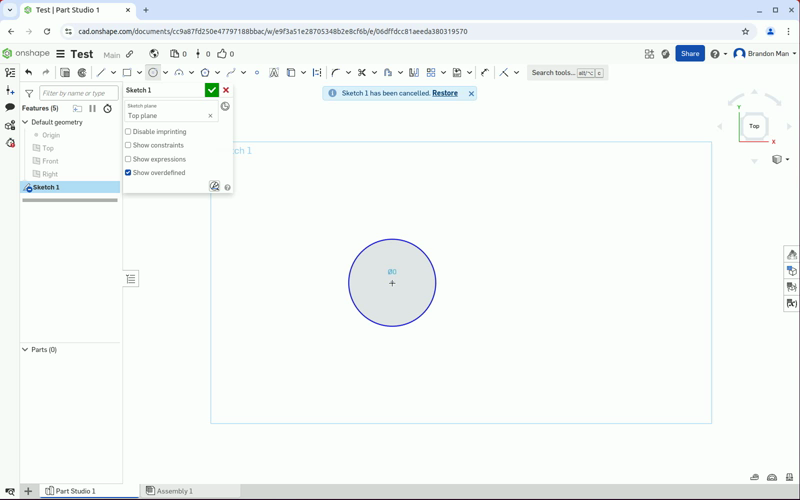
mouse_move(415, 282)
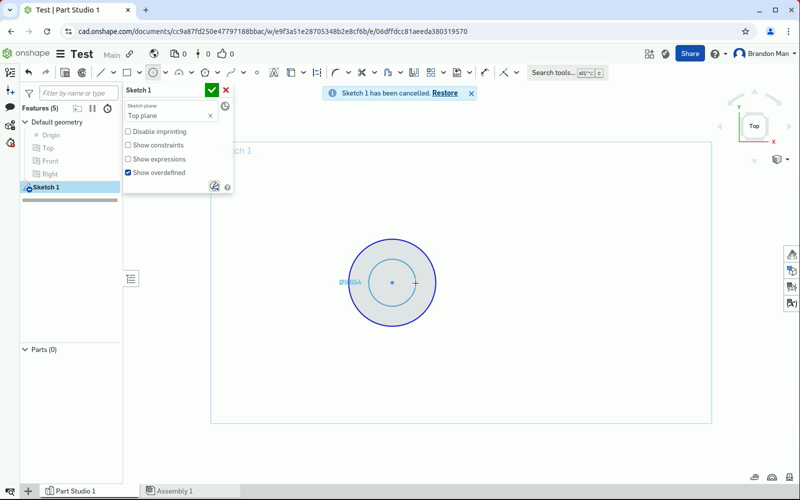
click(415, 282)
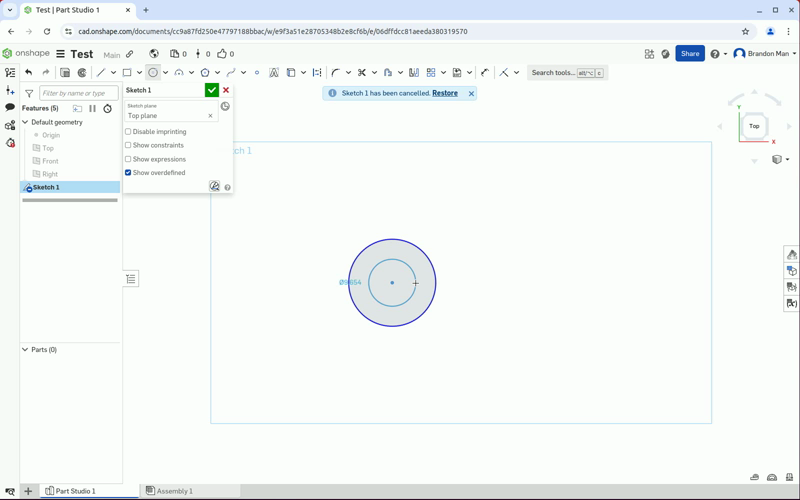
key(esc)
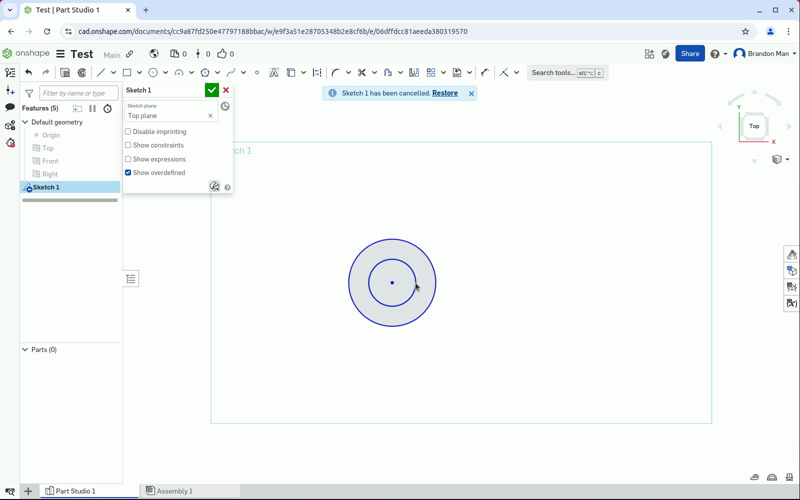
mouse_move(411, 257)
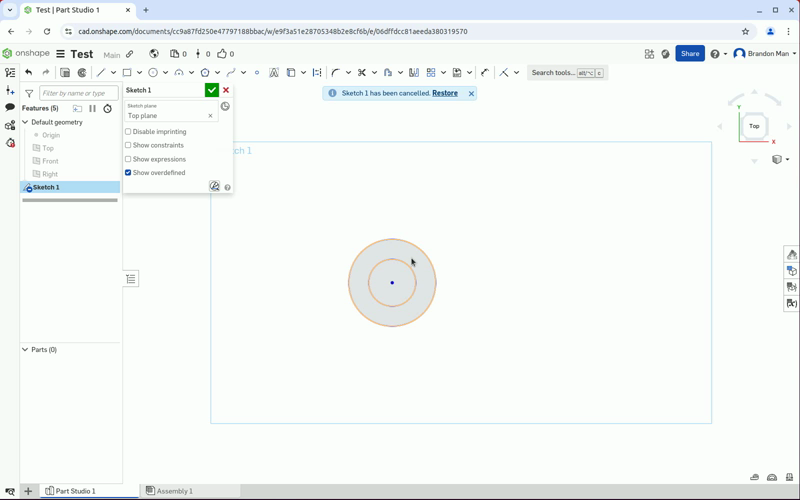
click(411, 257)
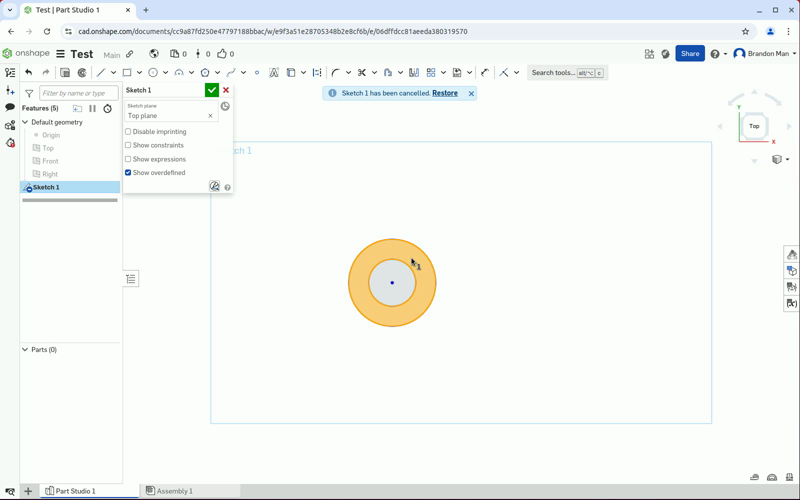
mouse_move(73, 352)
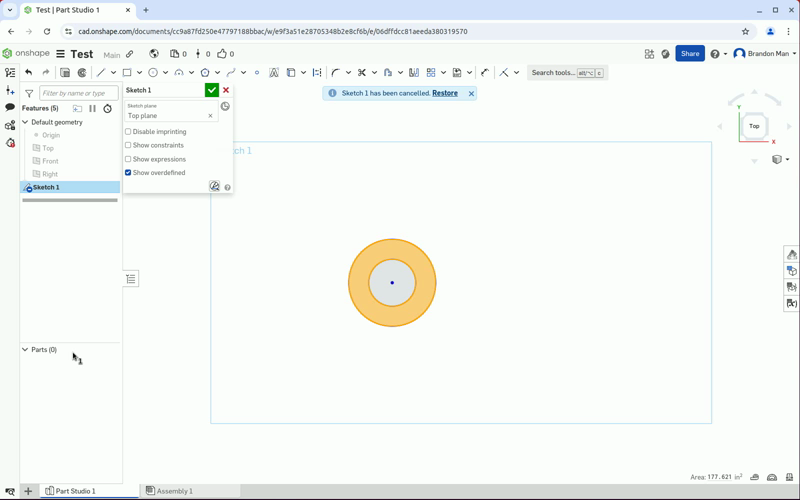
key(shift+y)
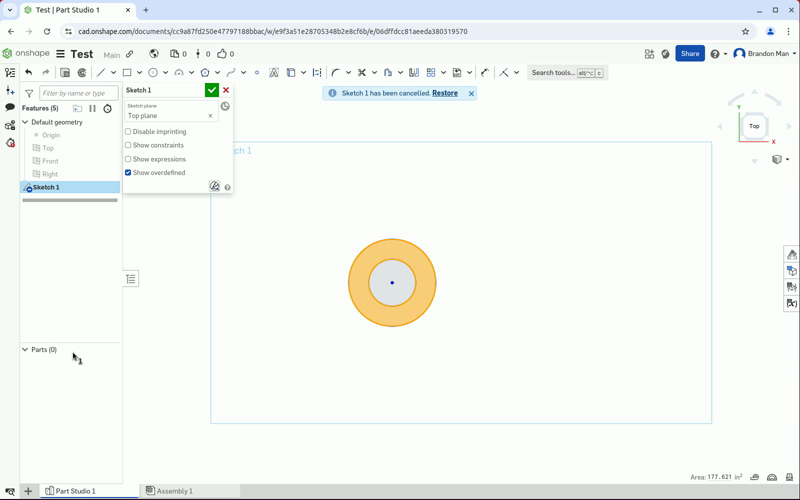
key(shift+e)
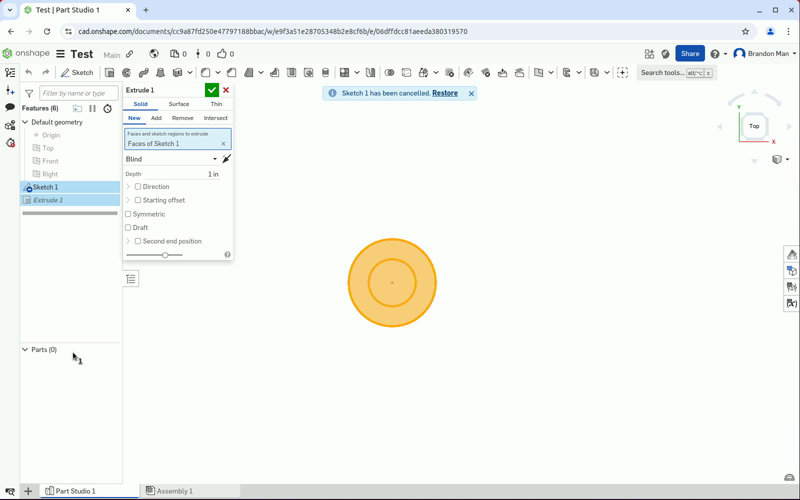
mouse_move(143, 106)
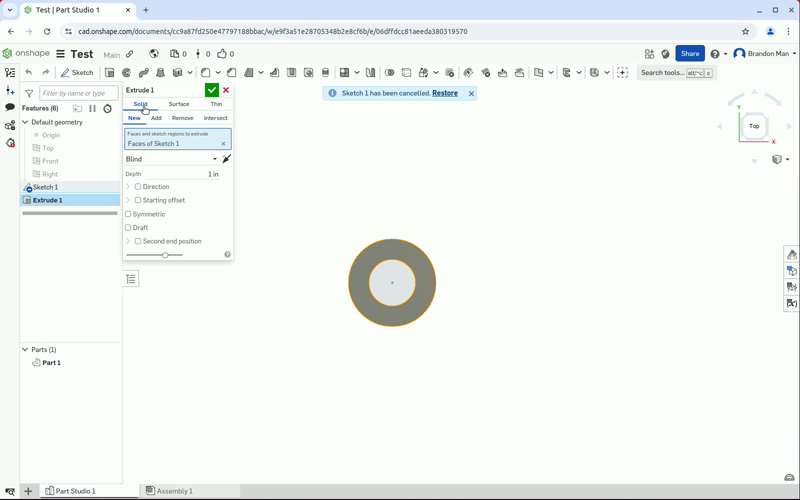
click(143, 106)
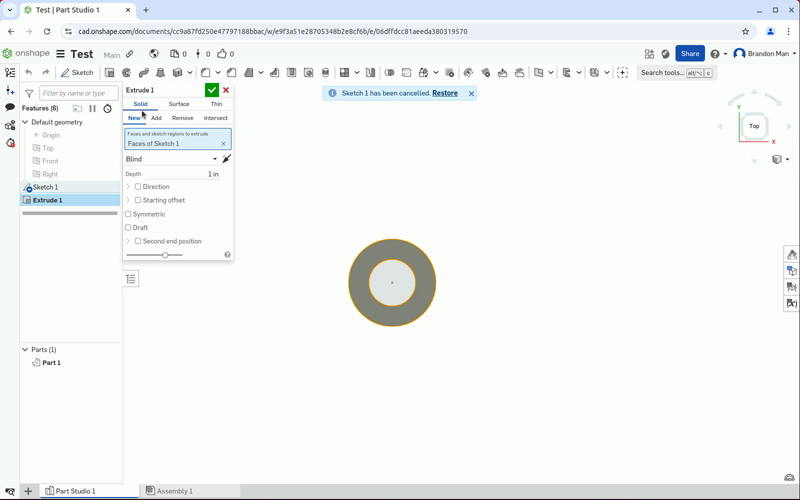
mouse_move(137, 120)
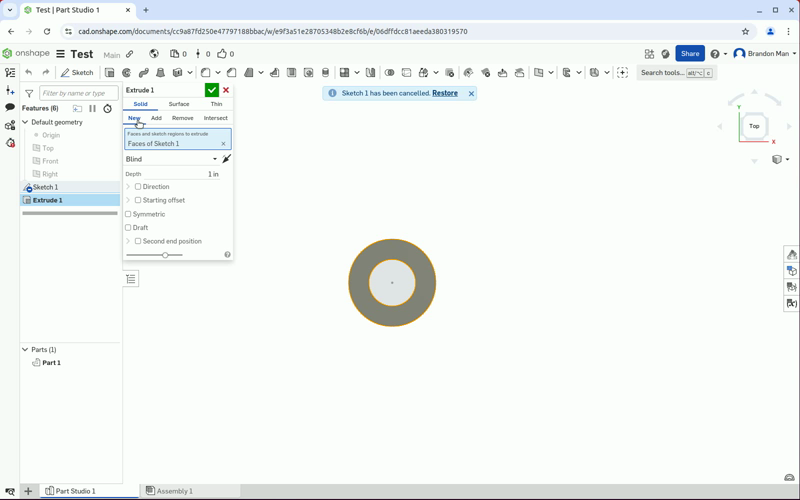
click(137, 120)
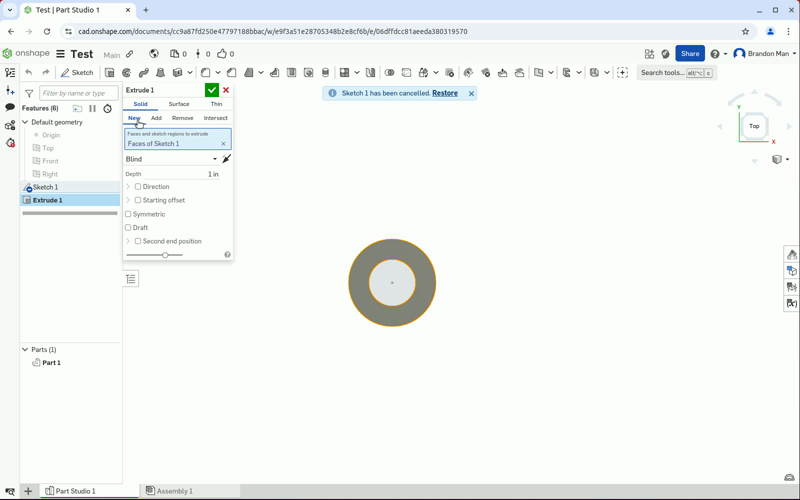
key(tab, 4)
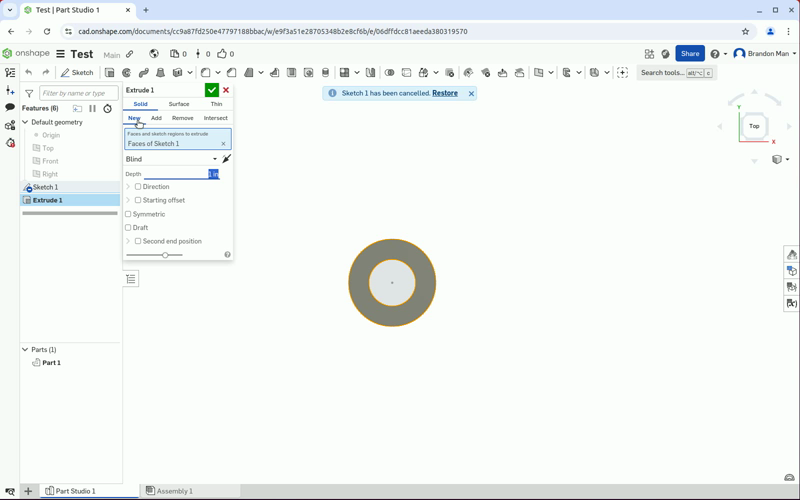
text(15.646)
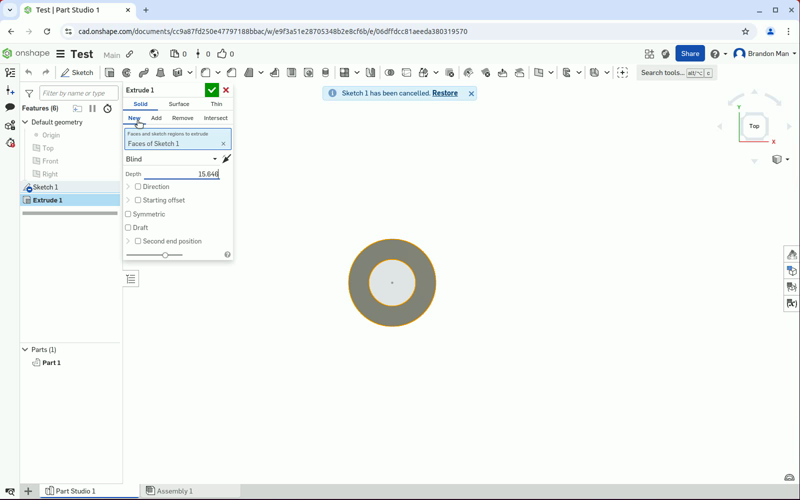
key(enter)
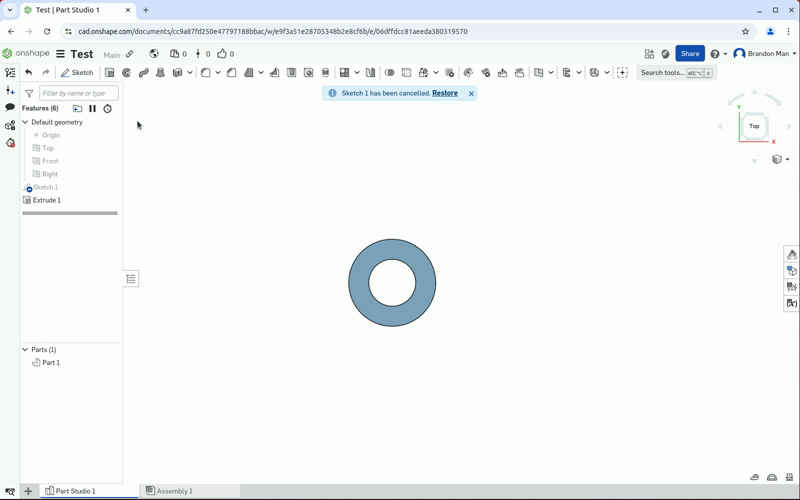
key(shift+h)
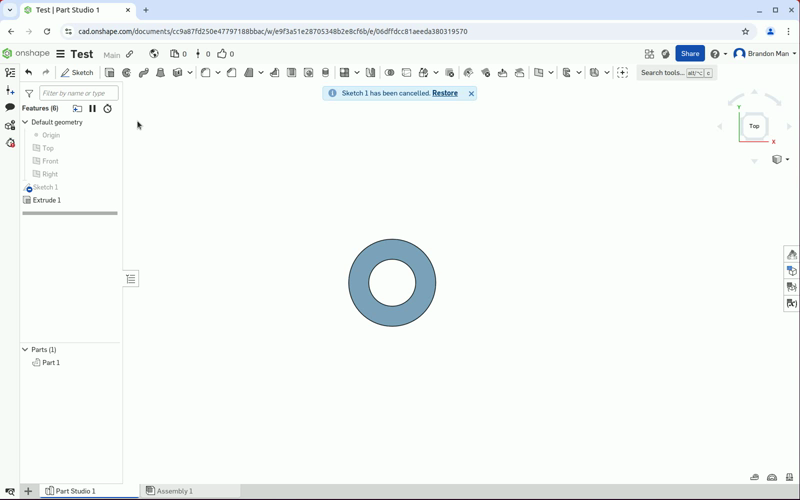
key(shift+h)
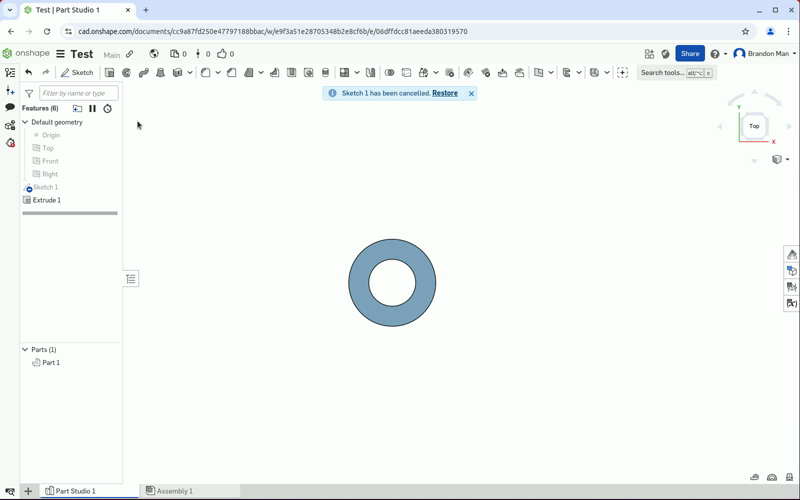
mouse_move(73, 189)
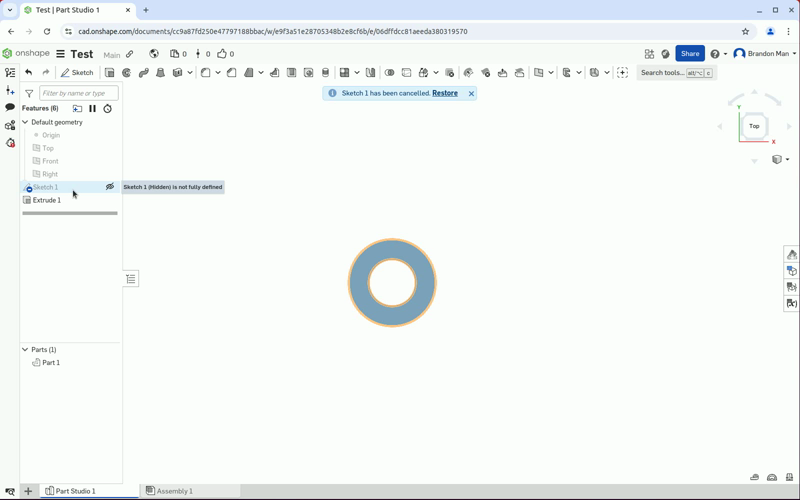
click(73, 189)
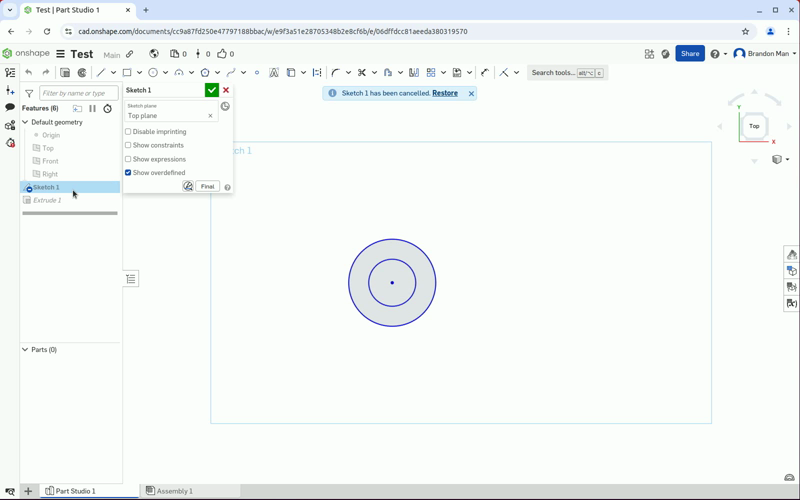
mouse_move(229, 92)
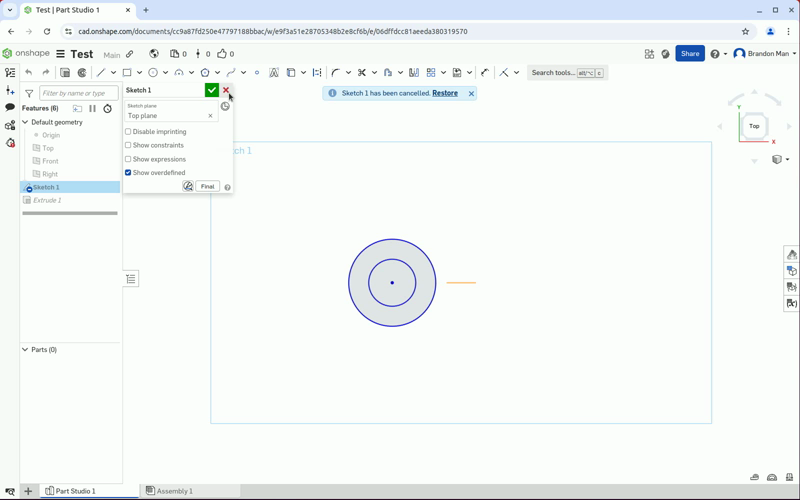
click(229, 92)
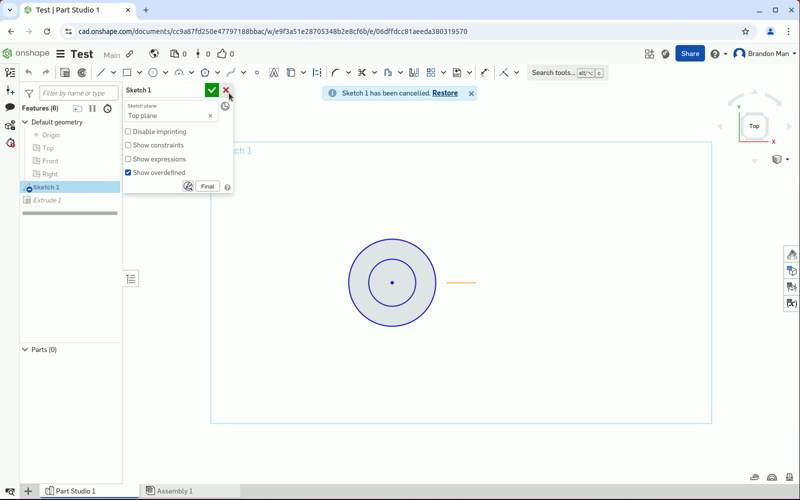
key(shift+s)
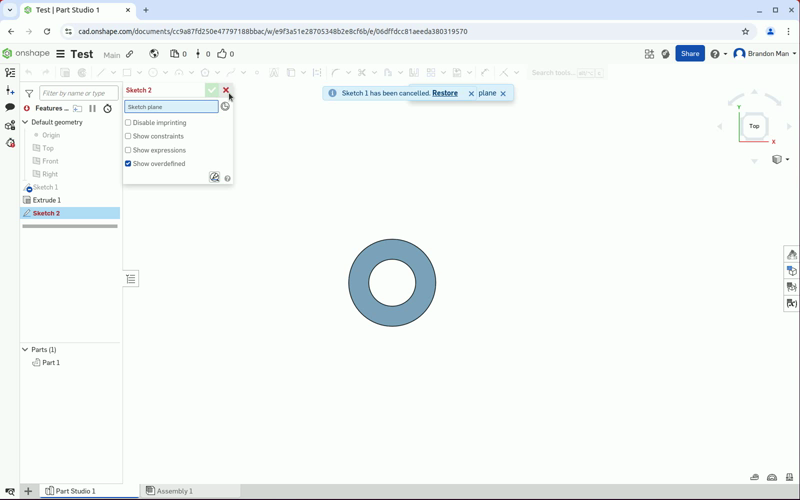
mouse_move(73, 150)
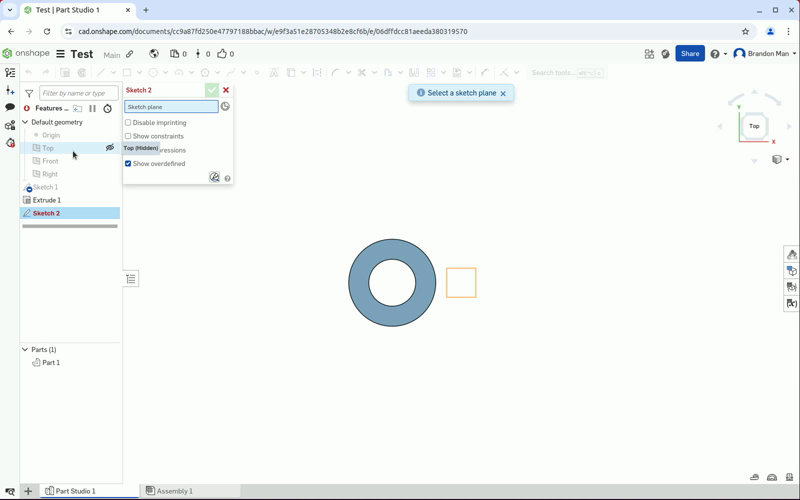
click(73, 150)
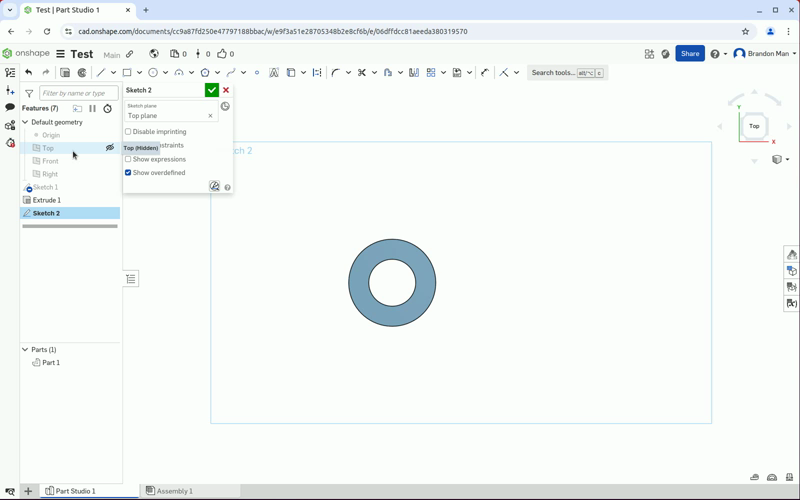
mouse_move(73, 352)
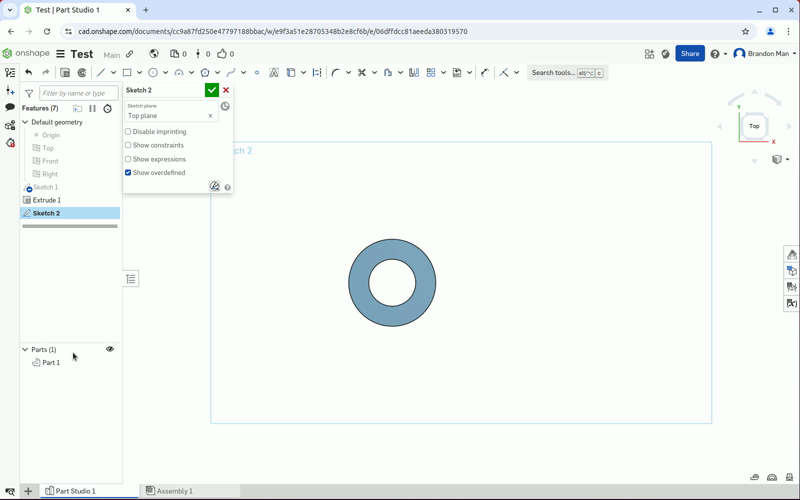
key(y)
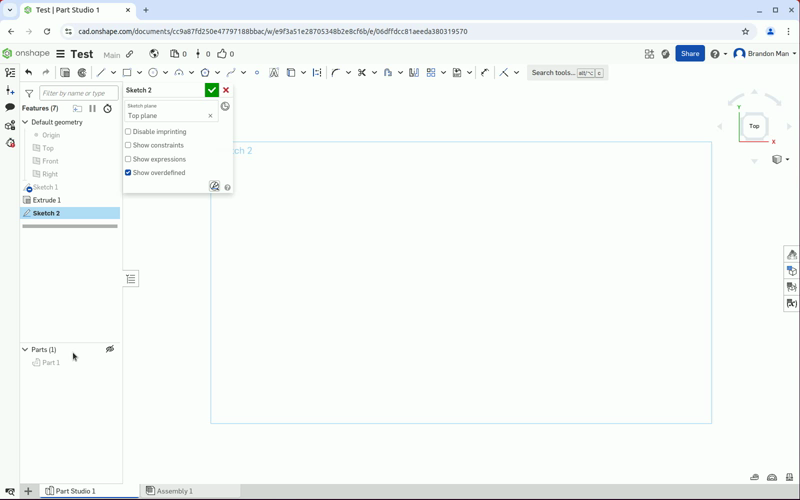
key(l)
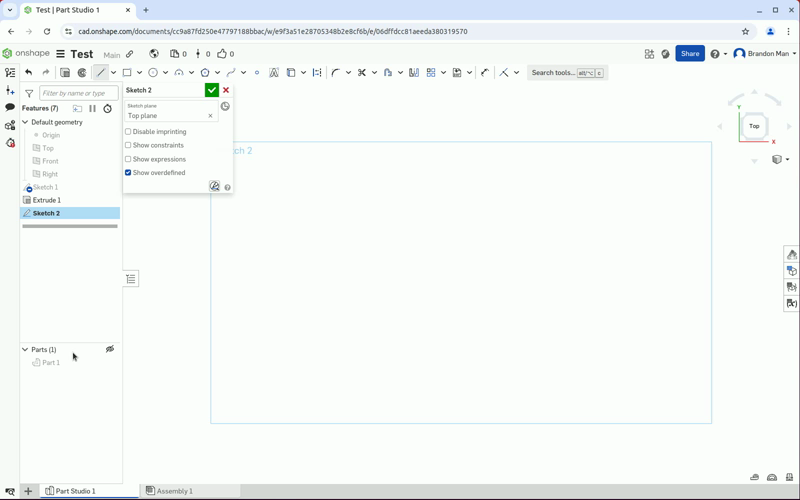
key_down(shift)
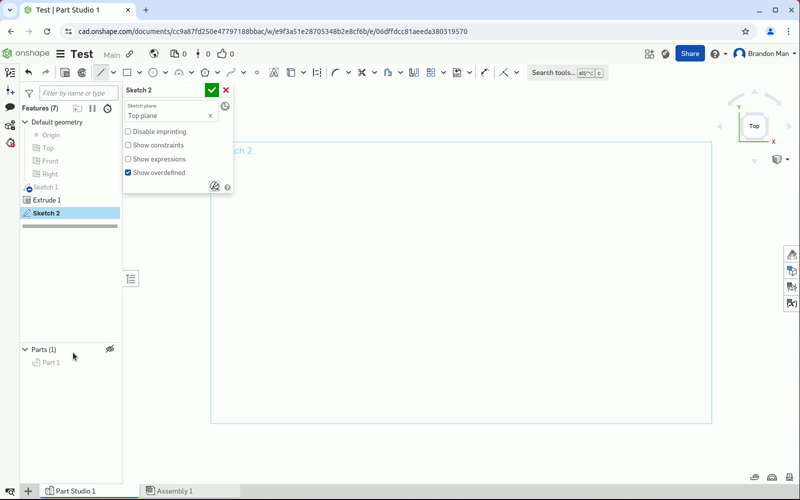
mouse_move(391, 326)
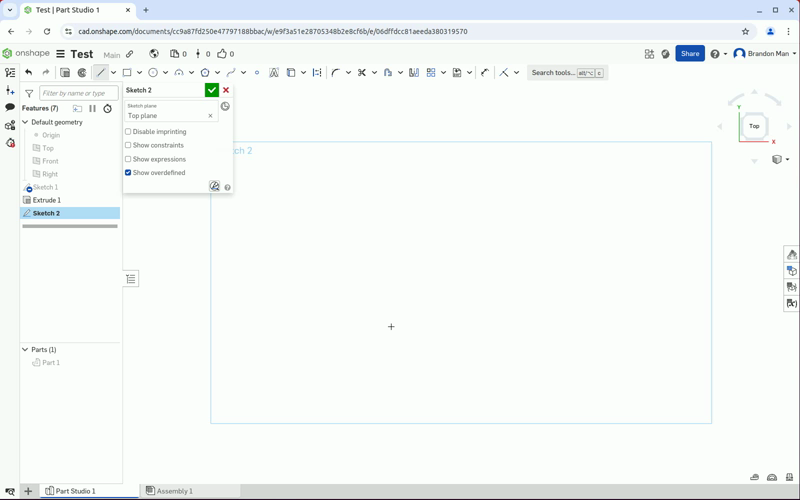
click(391, 326)
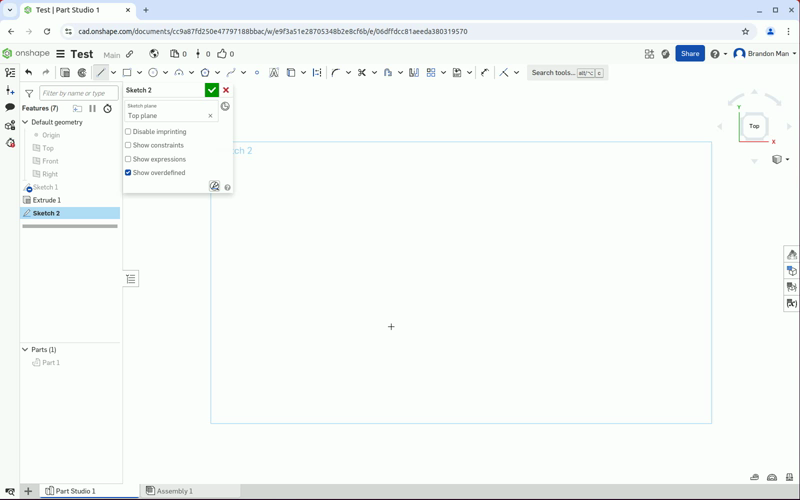
key_up(shift)
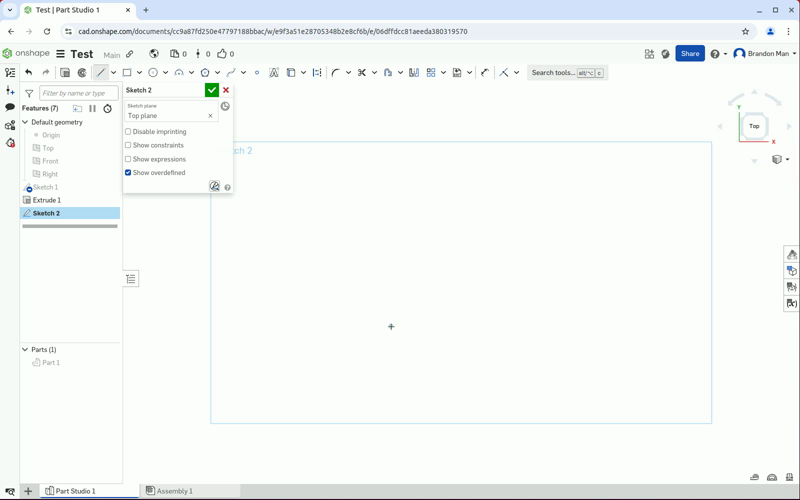
key_down(shift)
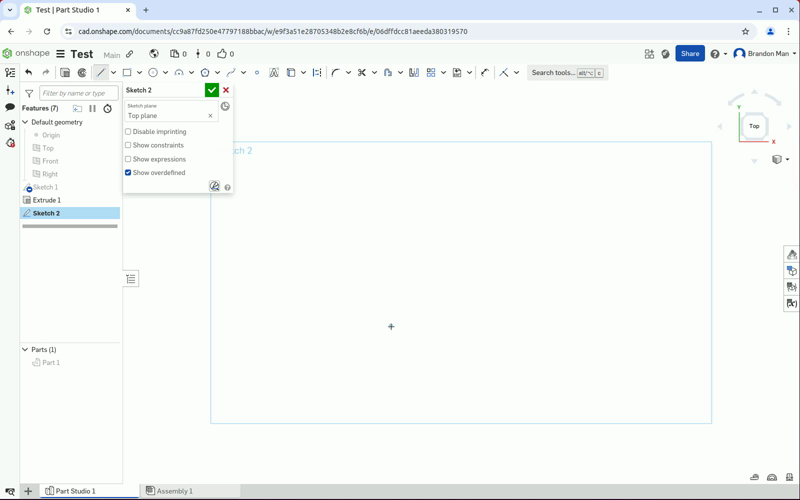
mouse_move(529, 324)
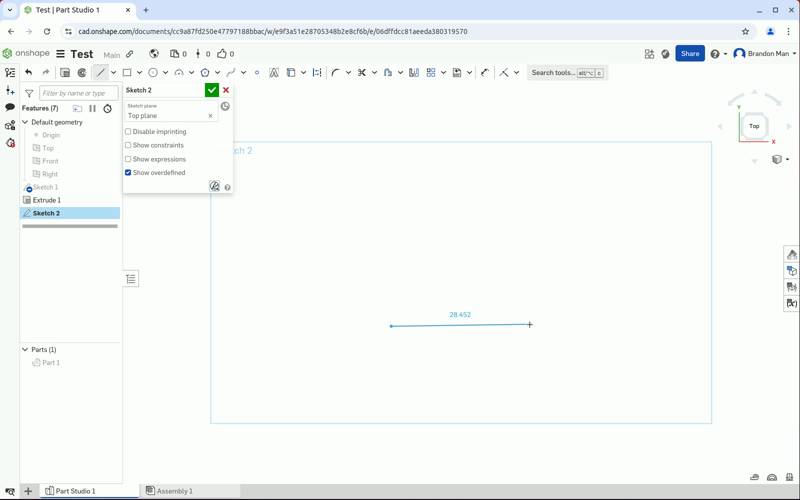
click(529, 324)
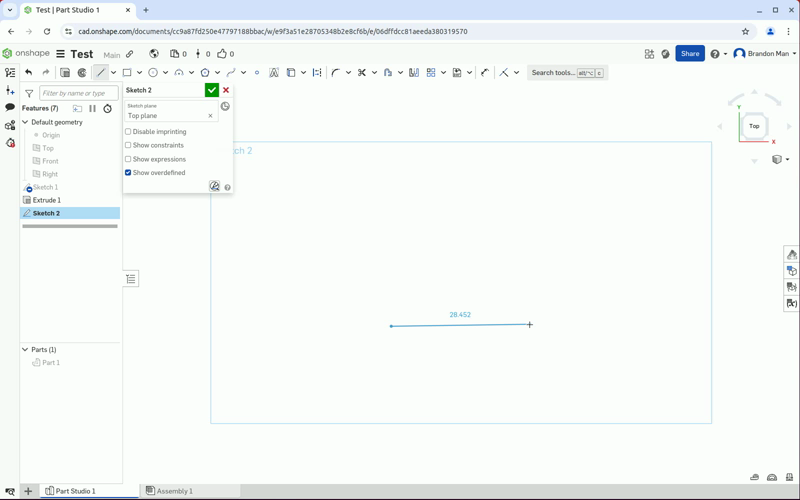
key_up(shift)
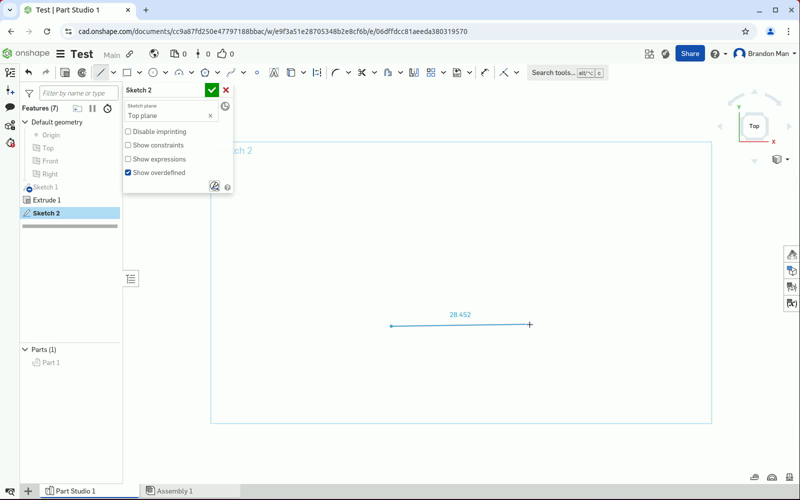
key(esc)
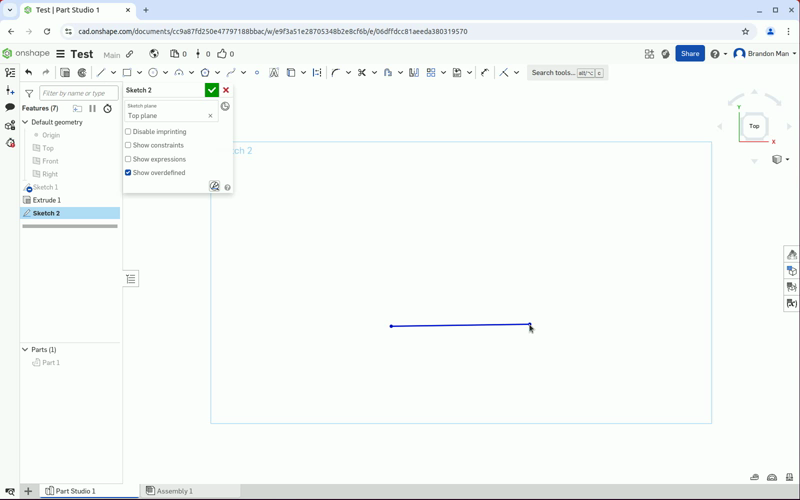
key(a)
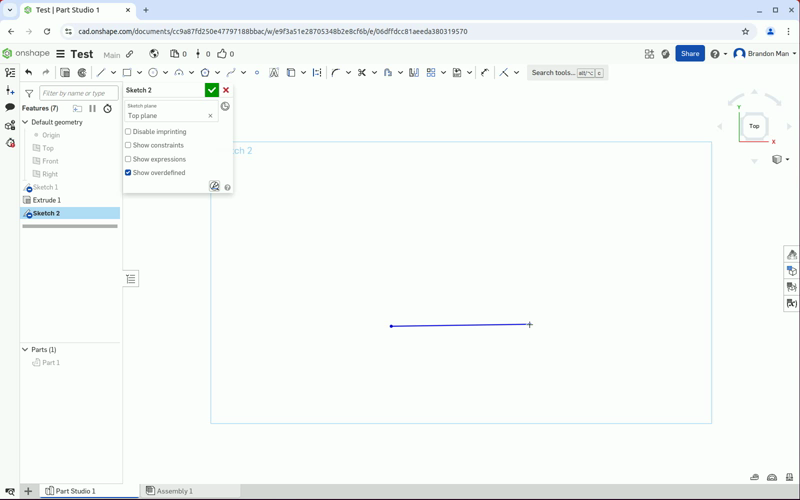
mouse_move(529, 324)
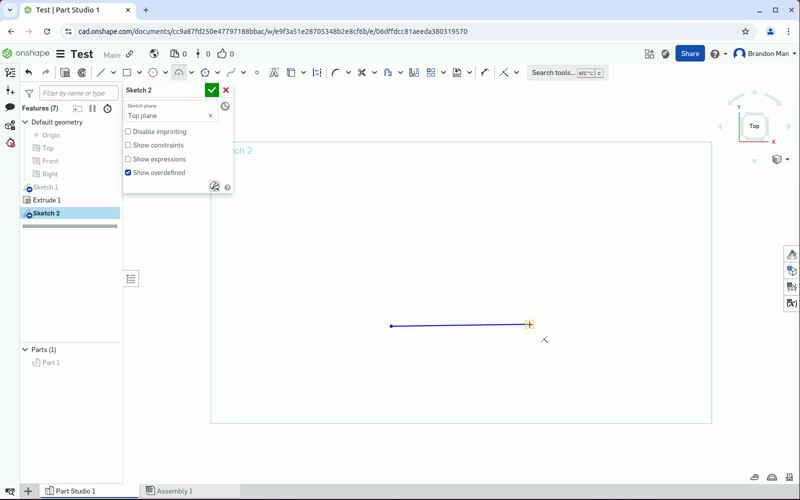
click(529, 324)
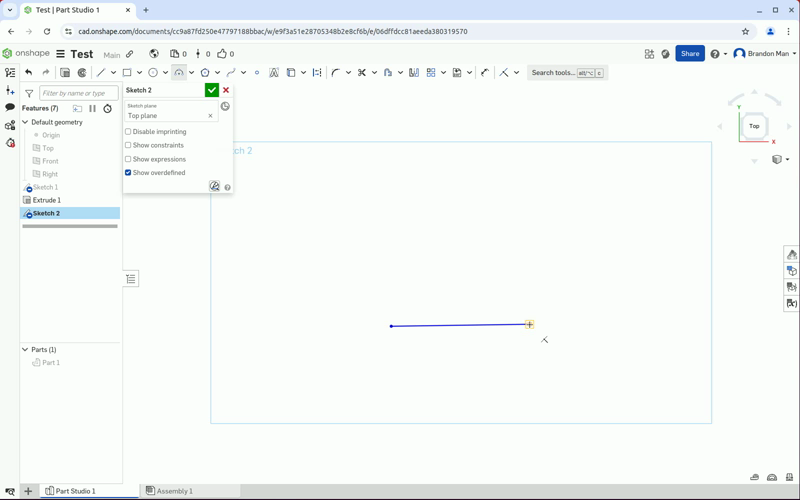
key_down(shift)
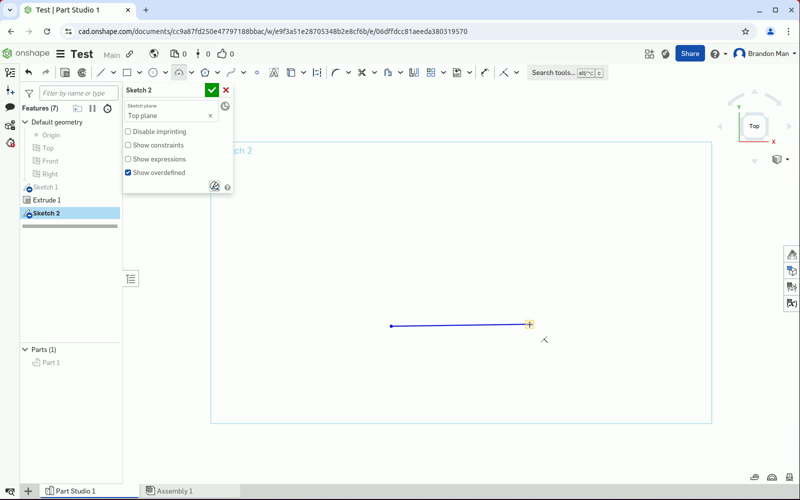
mouse_move(529, 241)
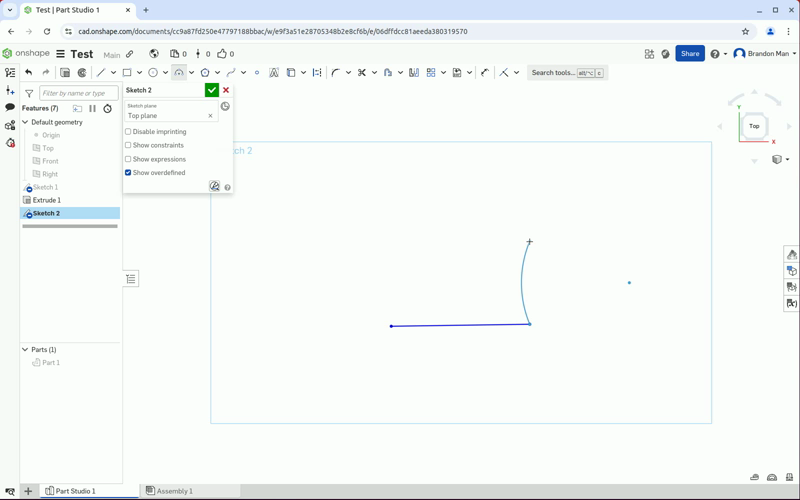
click(529, 241)
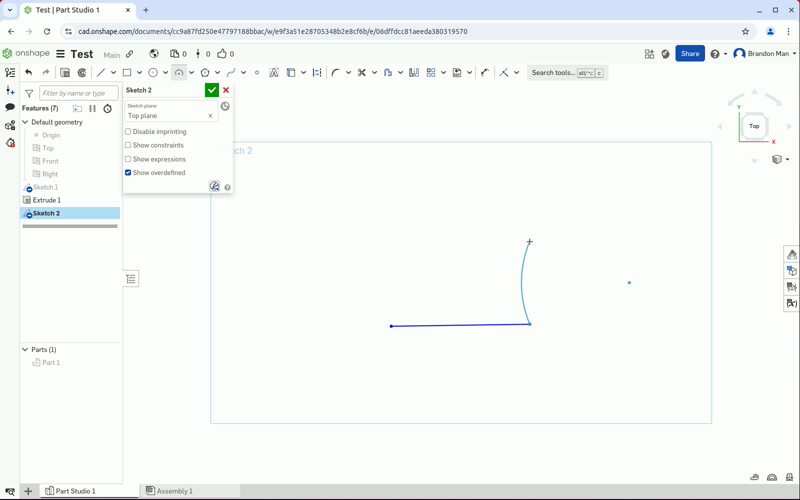
mouse_move(570, 282)
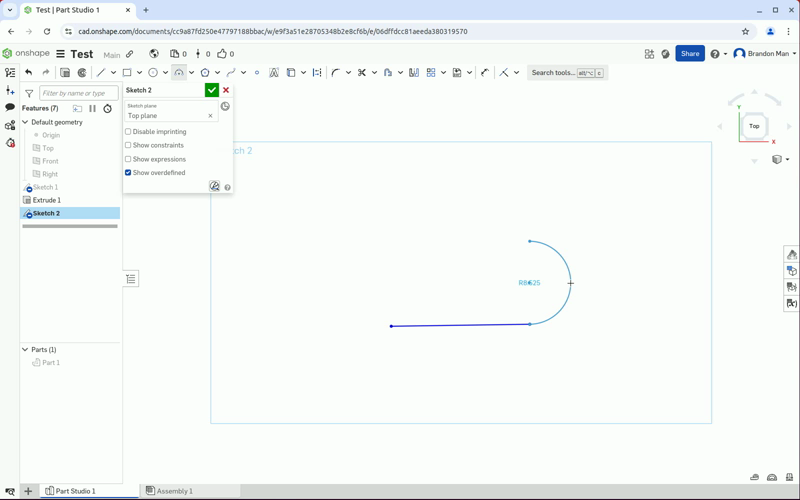
click(570, 282)
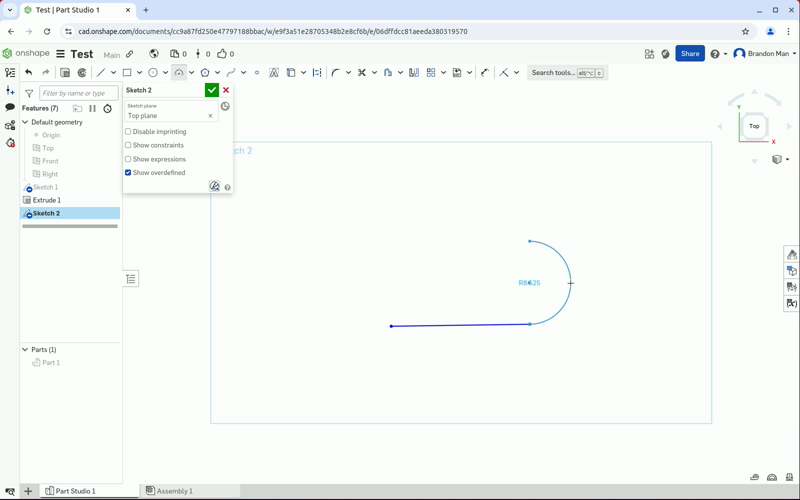
key_up(shift)
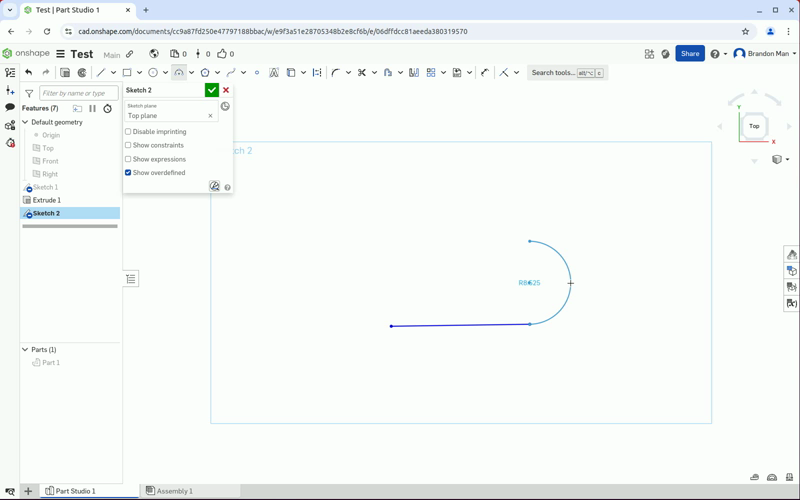
key(esc)
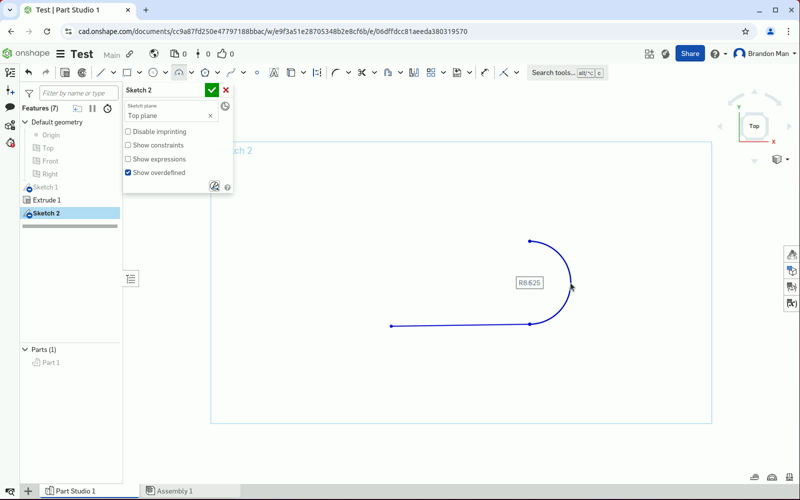
key(l)
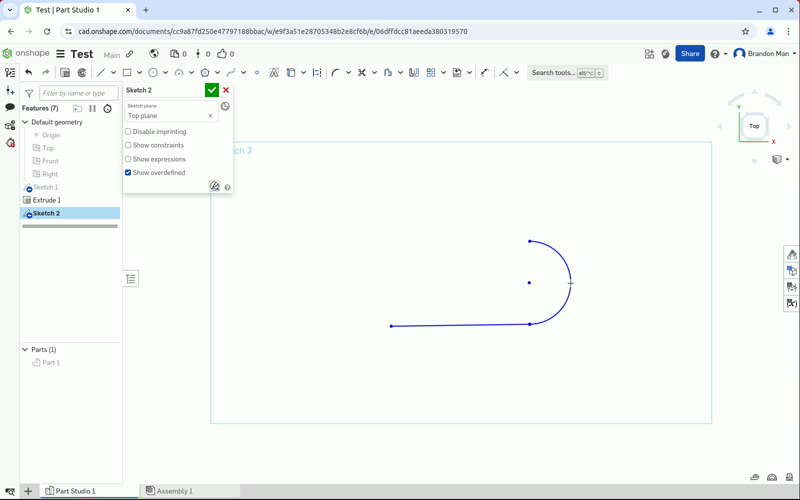
mouse_move(529, 241)
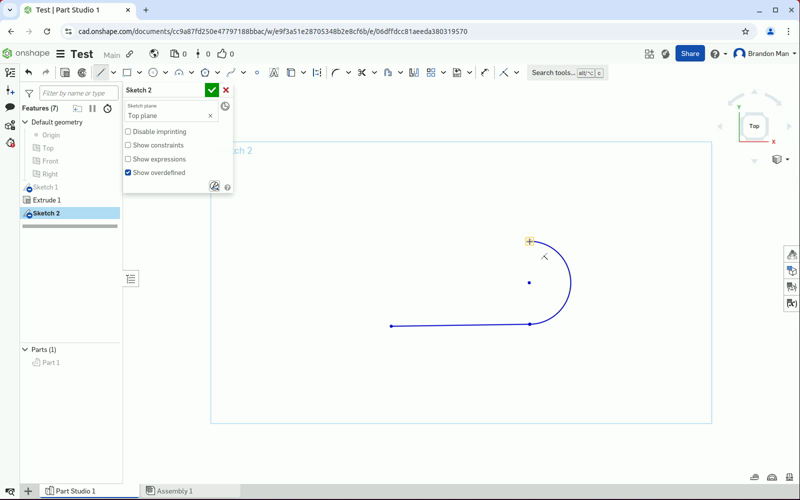
click(529, 241)
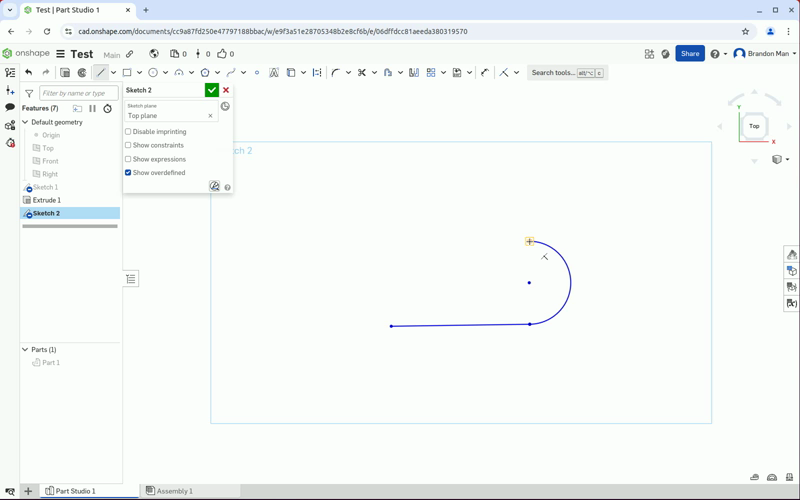
key_down(shift)
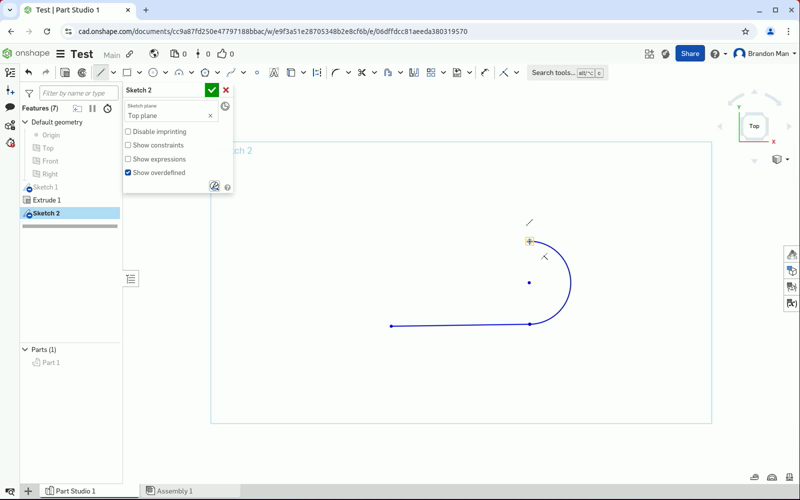
mouse_move(391, 241)
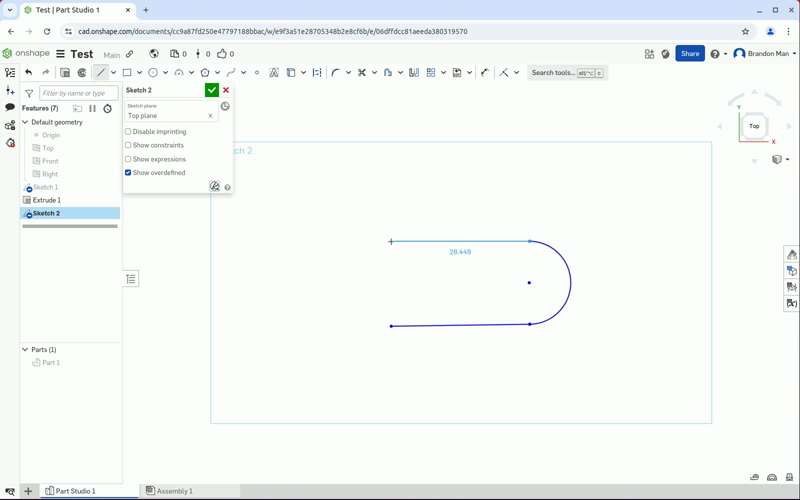
click(391, 241)
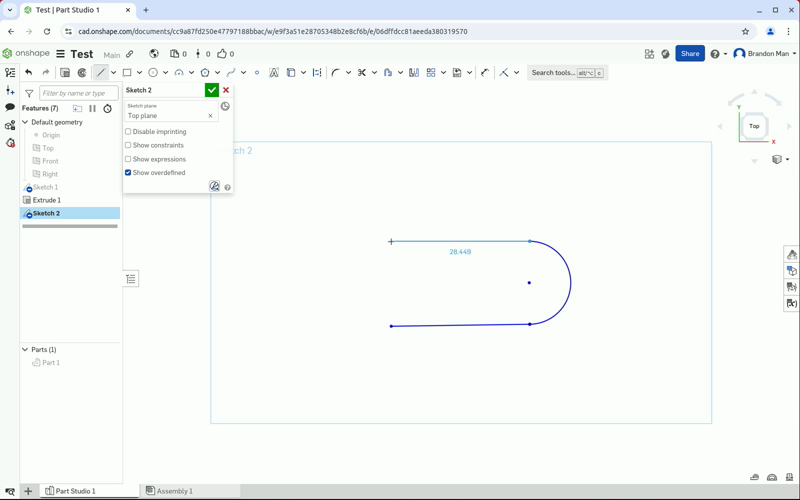
key_up(shift)
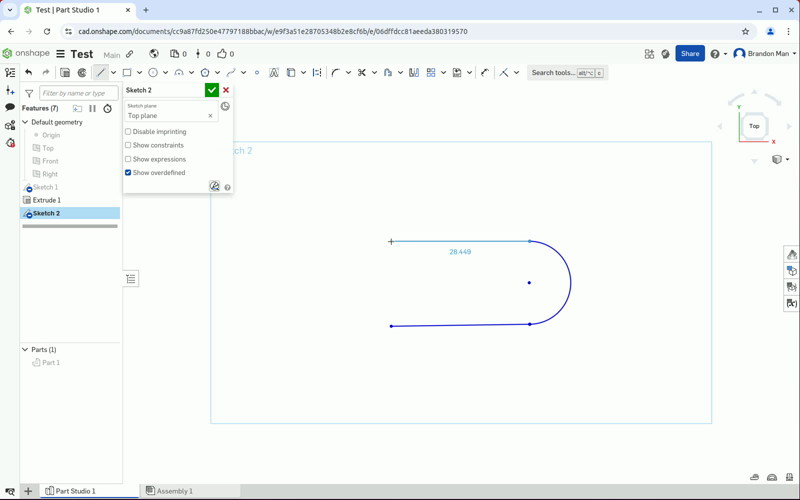
key(esc)
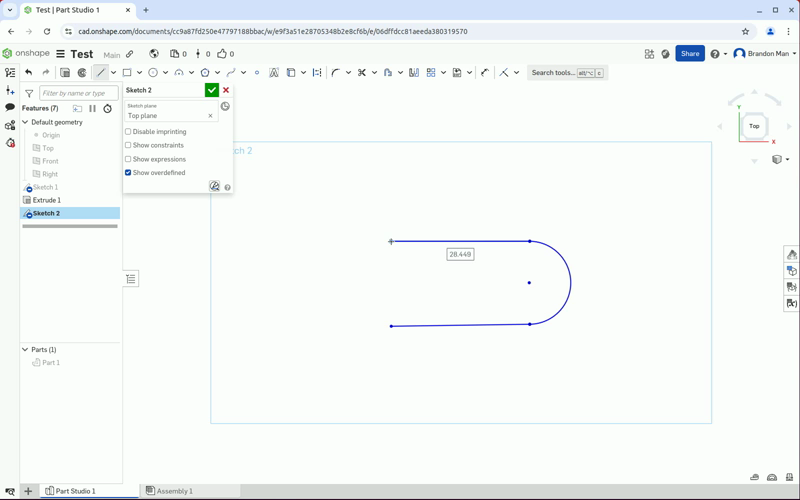
key(a)
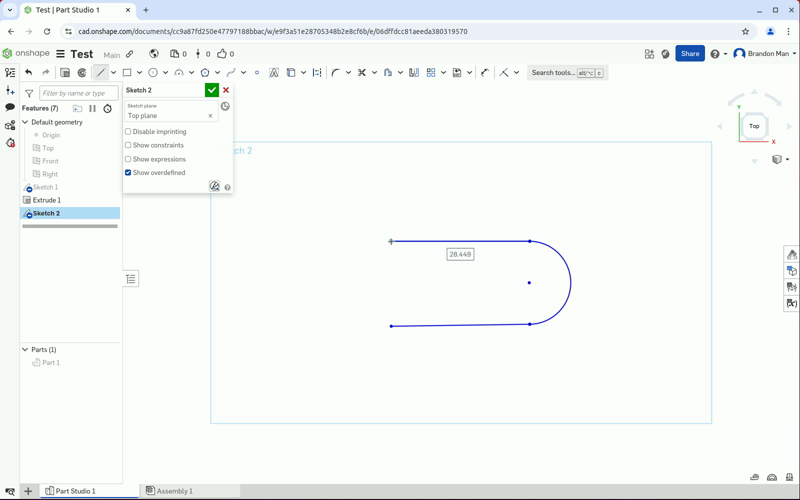
mouse_move(391, 241)
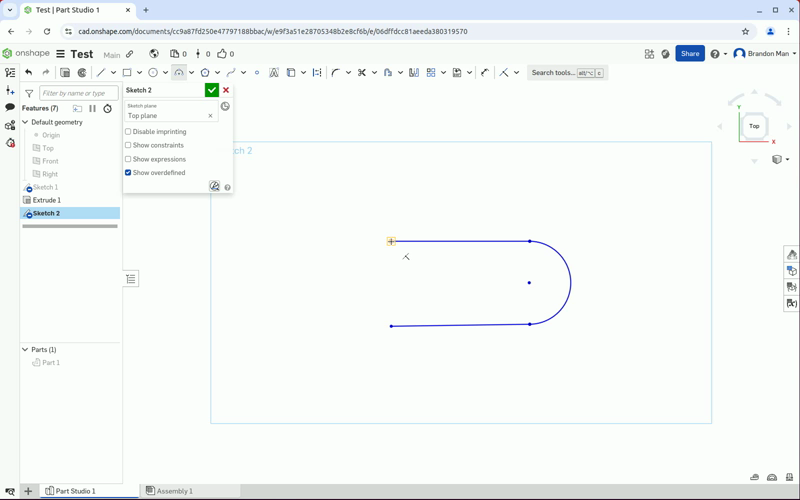
click(391, 241)
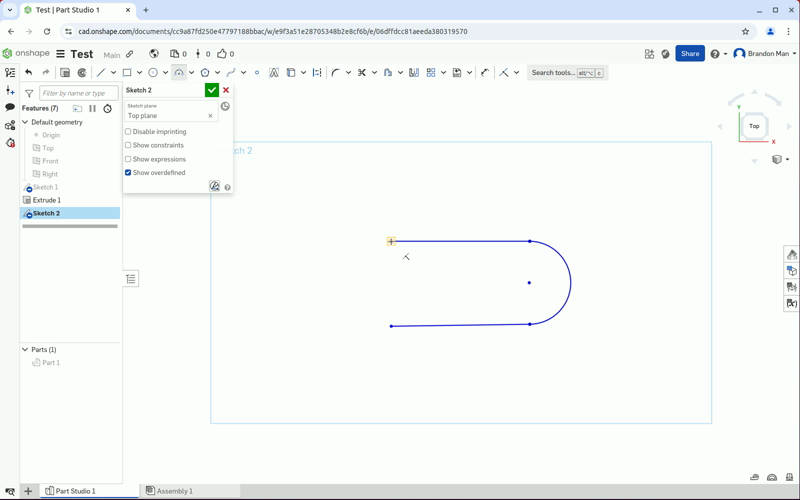
mouse_move(391, 326)
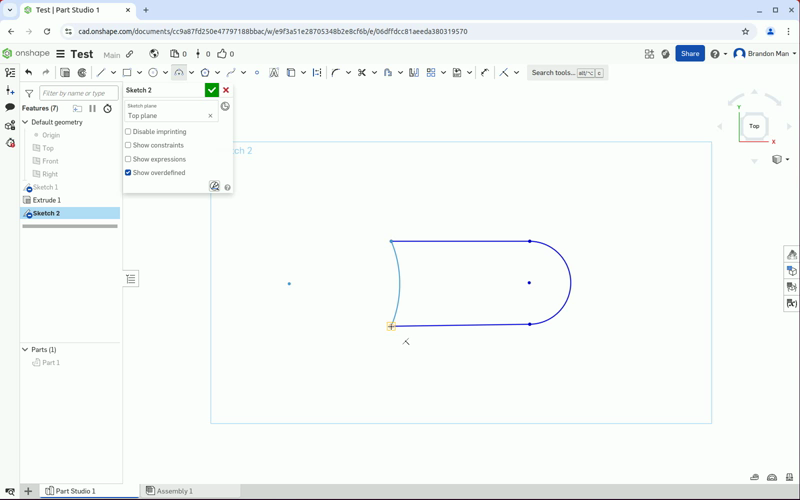
click(391, 326)
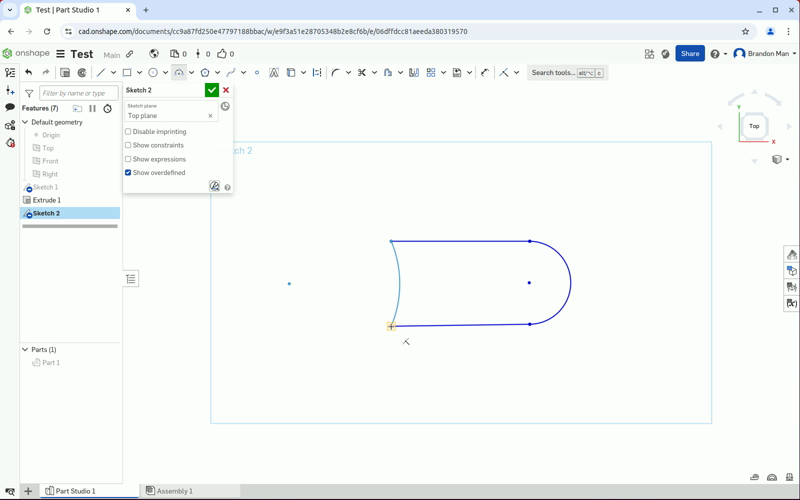
key_down(shift)
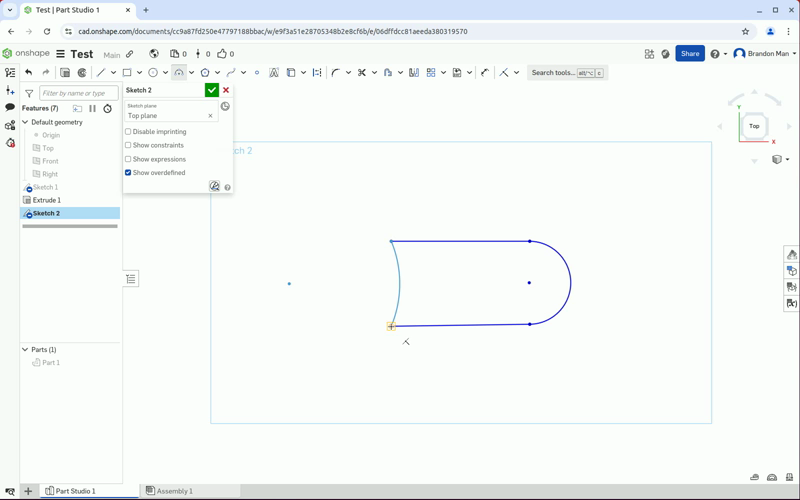
mouse_move(433, 283)
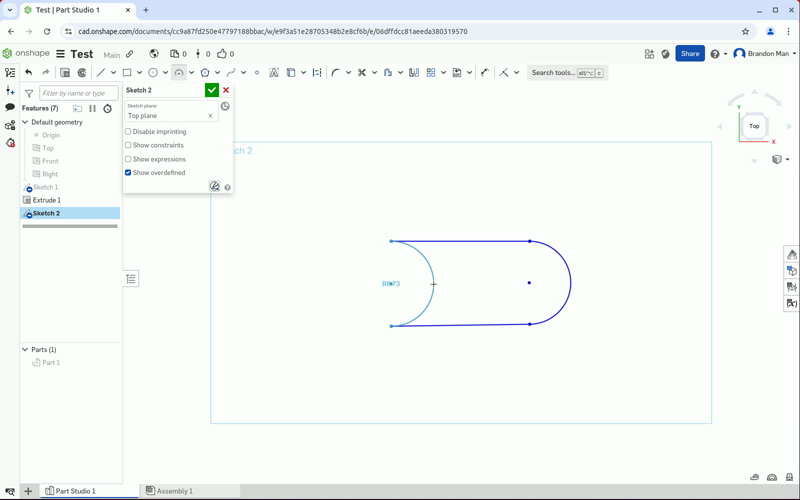
click(433, 283)
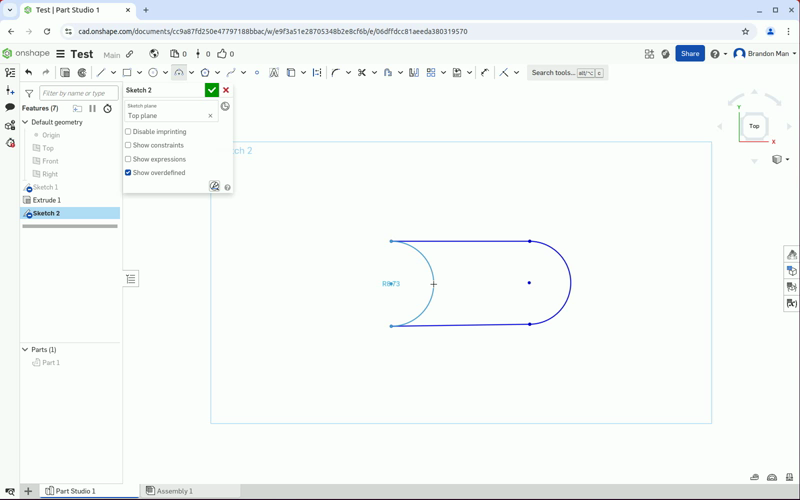
key_up(shift)
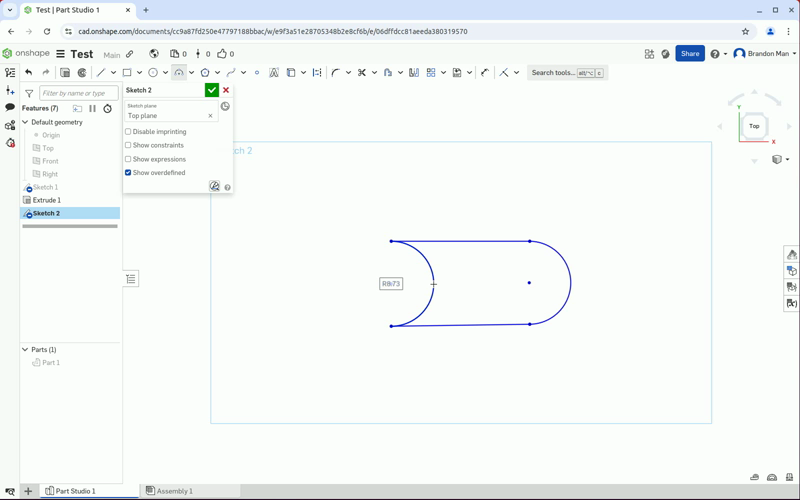
key(esc)
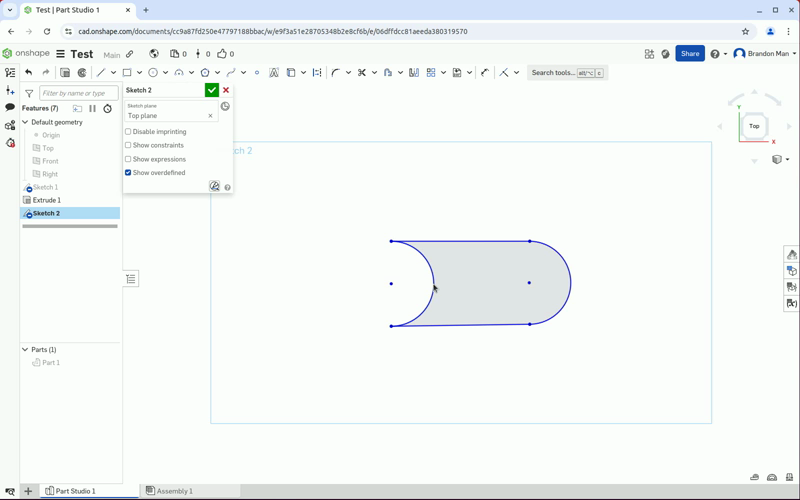
key(c)
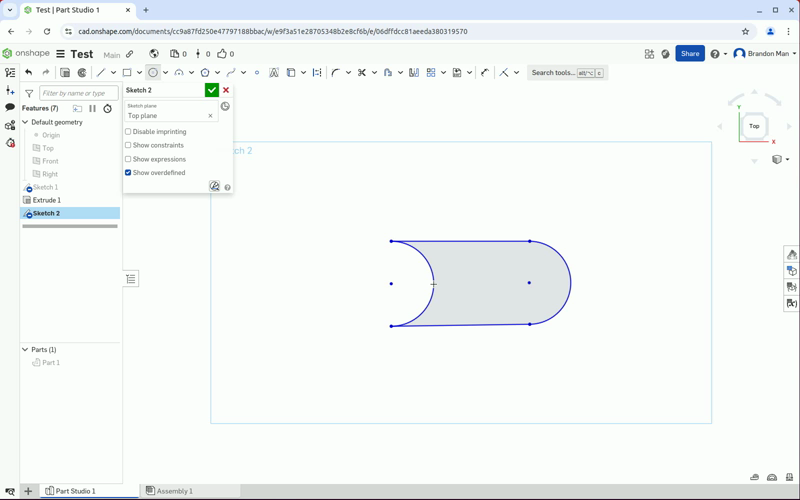
key_down(shift)
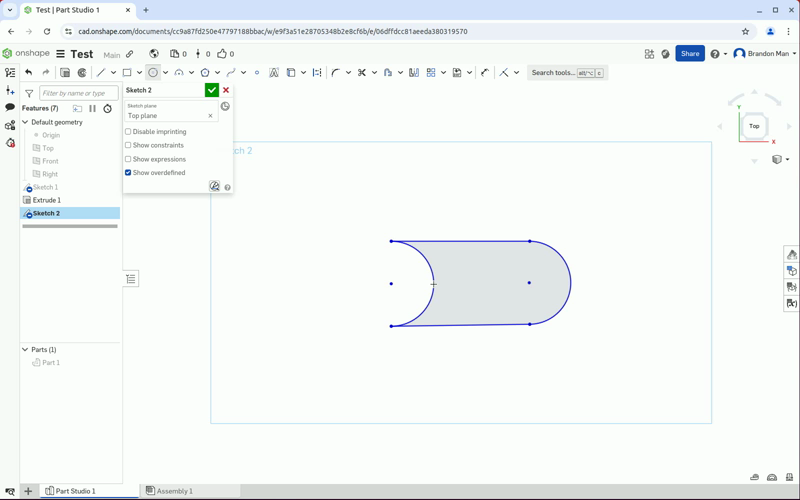
mouse_move(529, 282)
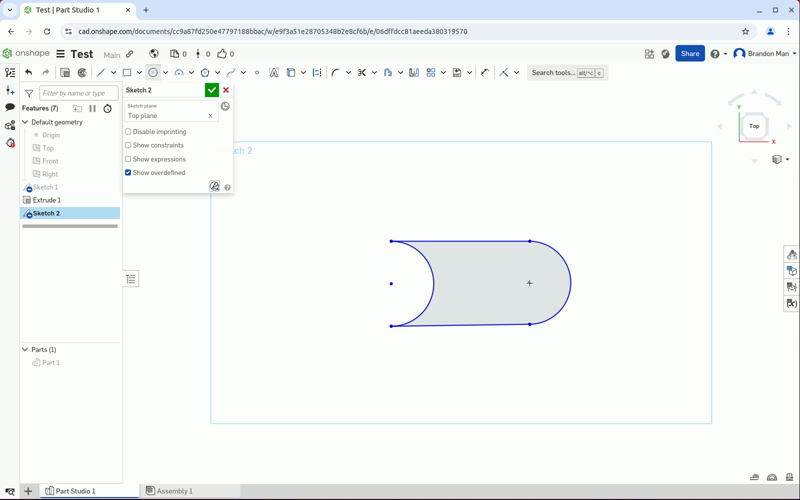
scroll(6)
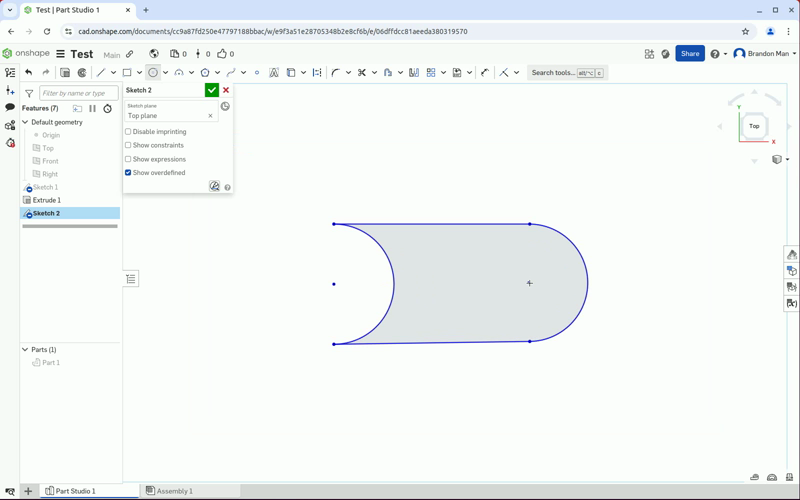
scroll(6)
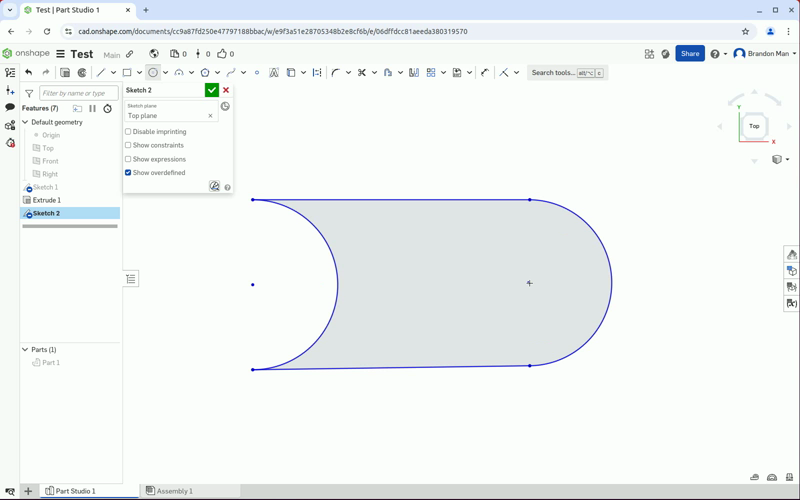
scroll(6)
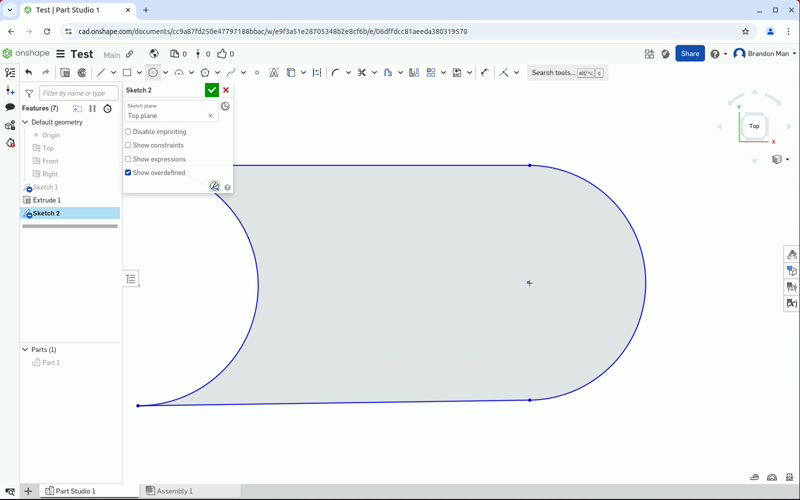
scroll(6)
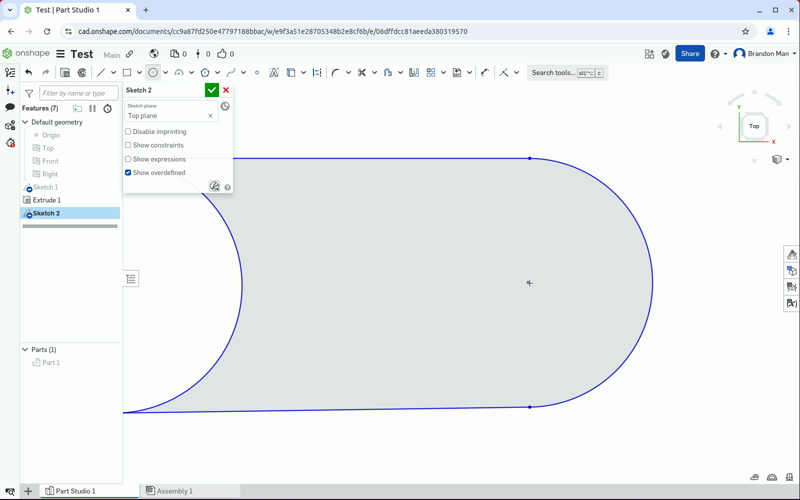
scroll(6)
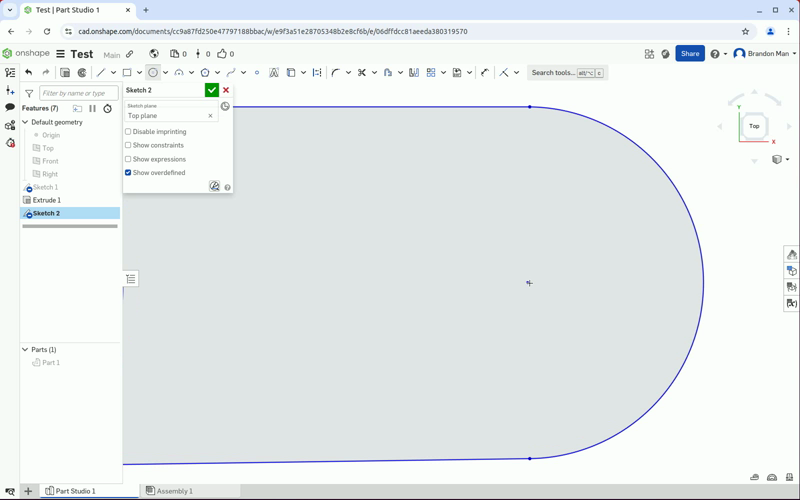
scroll(6)
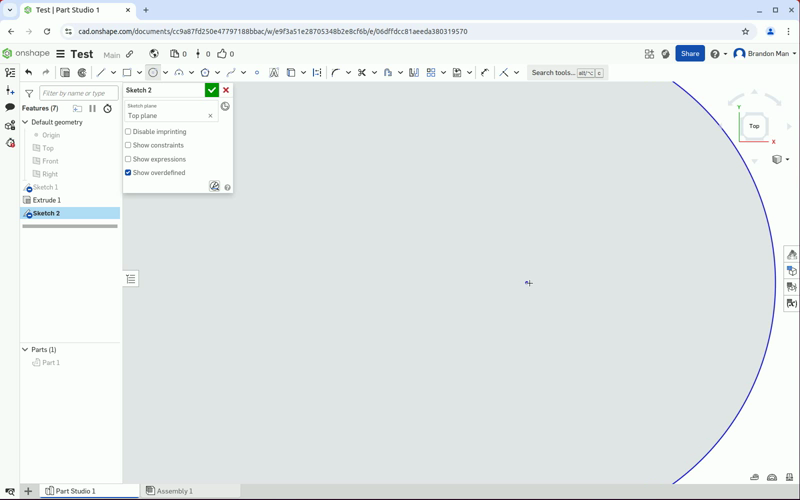
scroll(6)
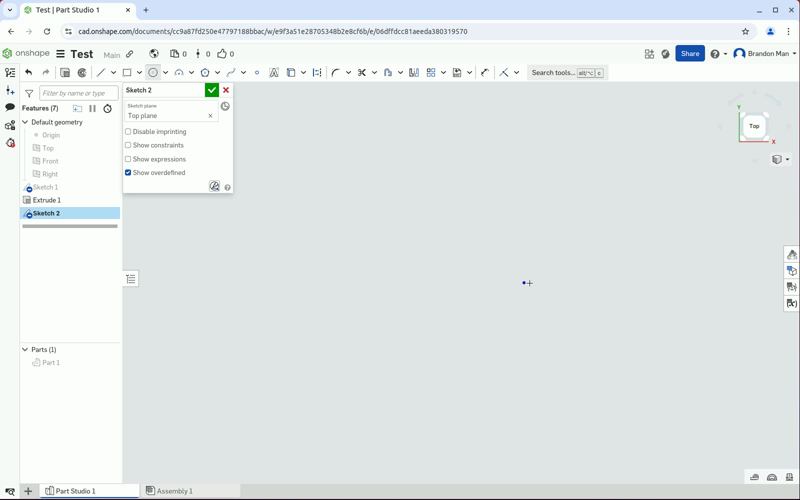
click(529, 282)
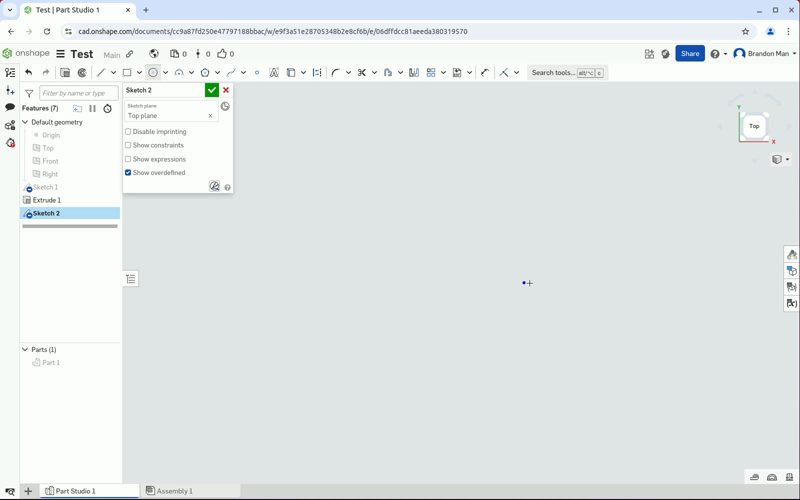
scroll(-6)
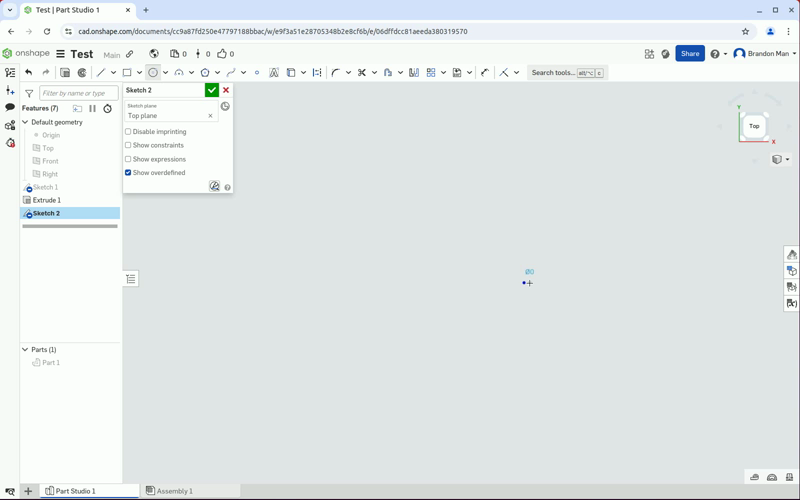
scroll(-6)
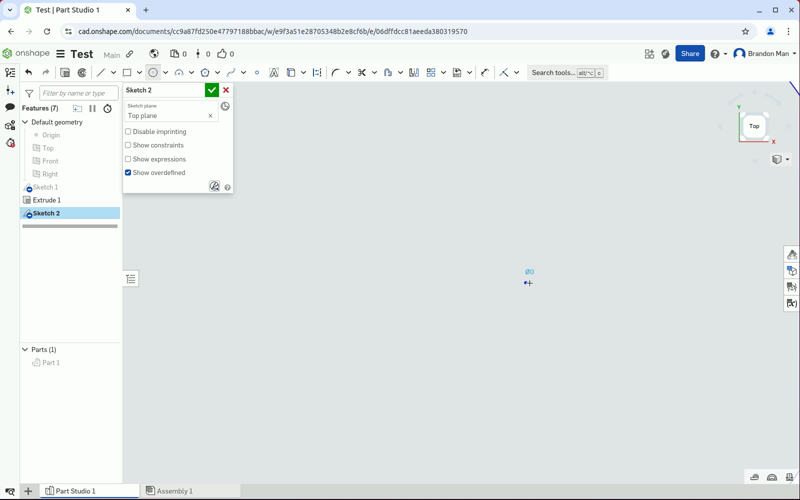
scroll(-6)
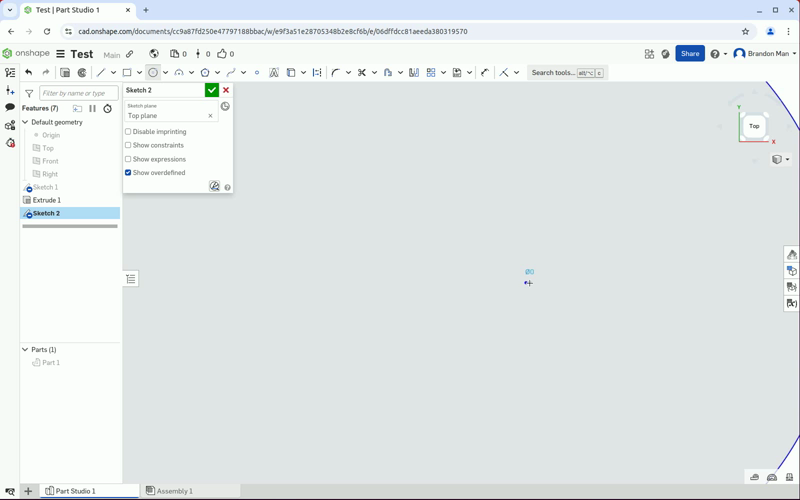
scroll(-6)
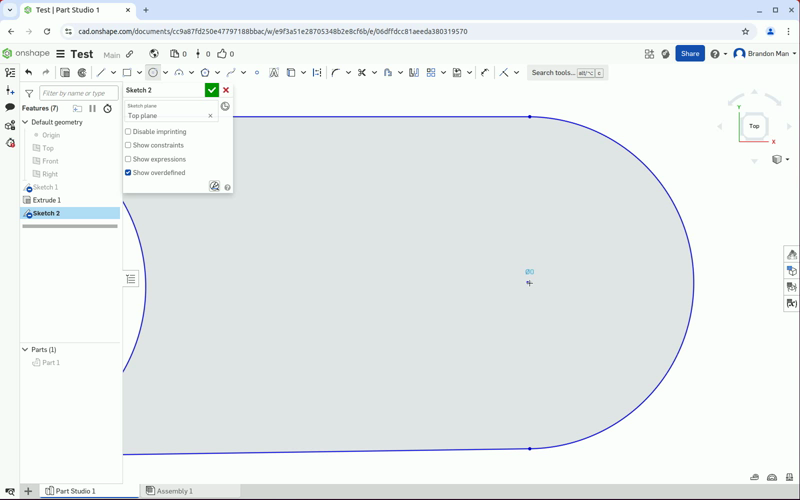
scroll(-6)
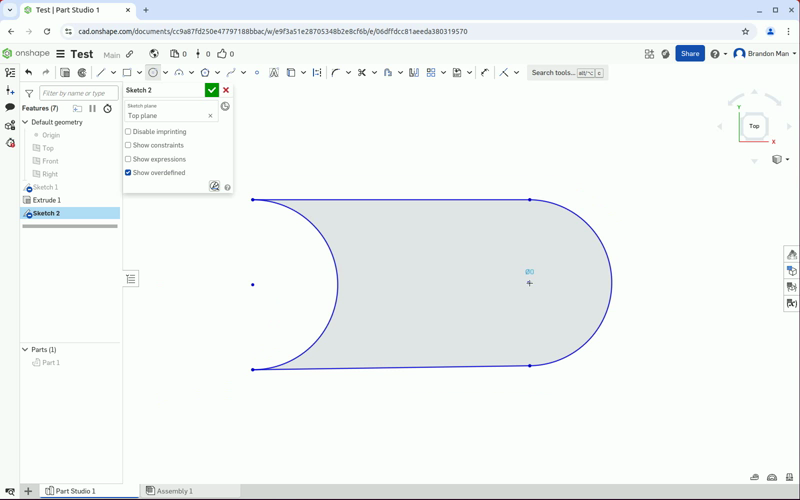
scroll(-6)
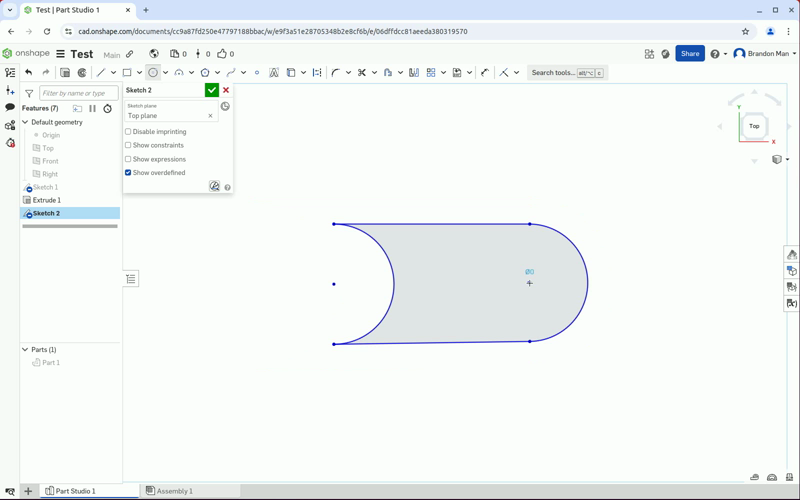
scroll(-6)
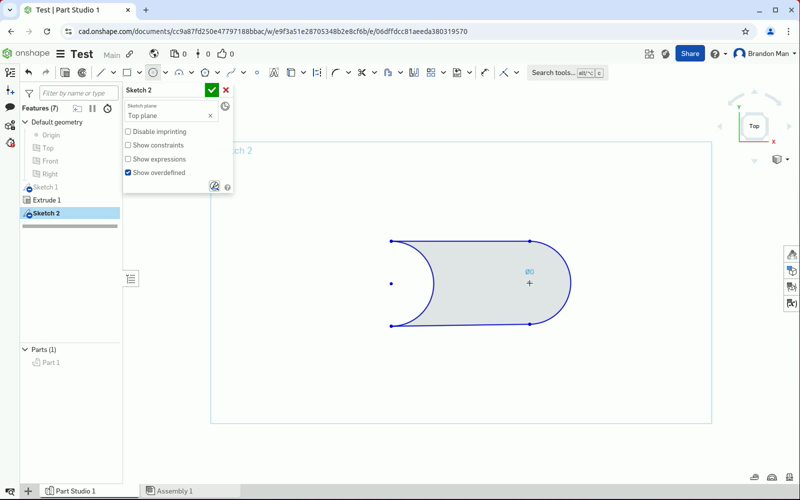
key_up(shift)
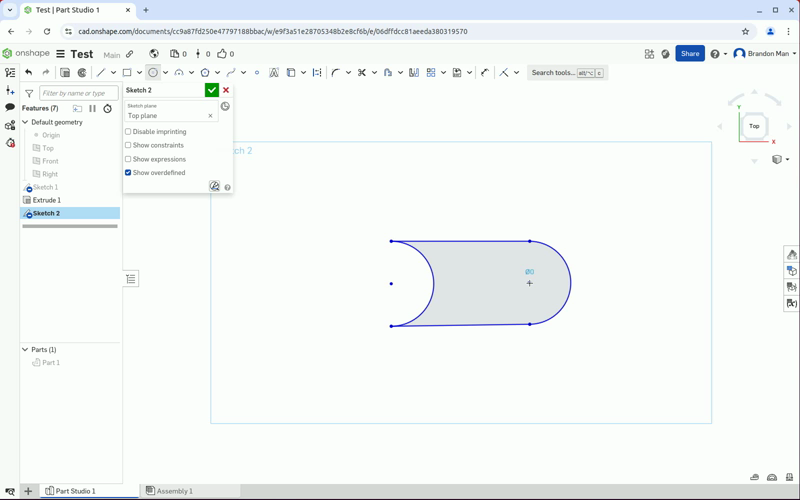
mouse_move(554, 282)
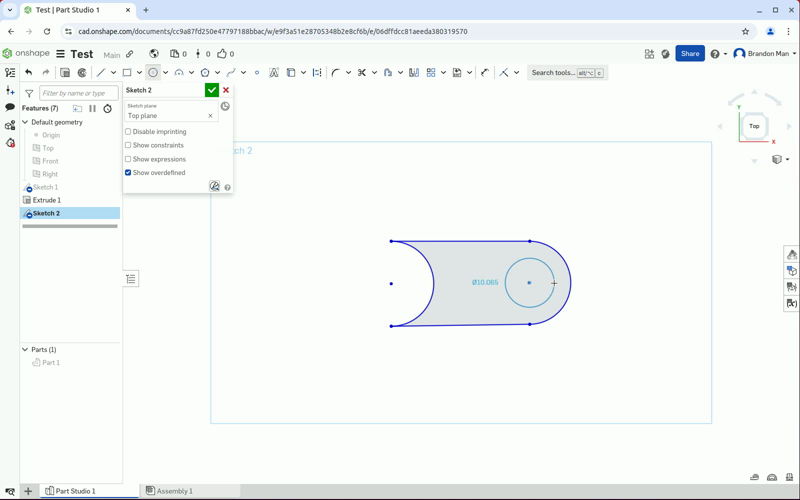
click(554, 282)
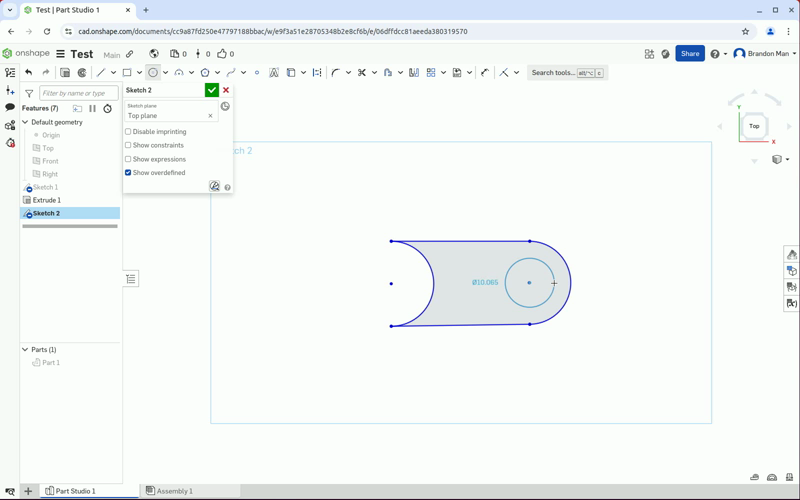
key(esc)
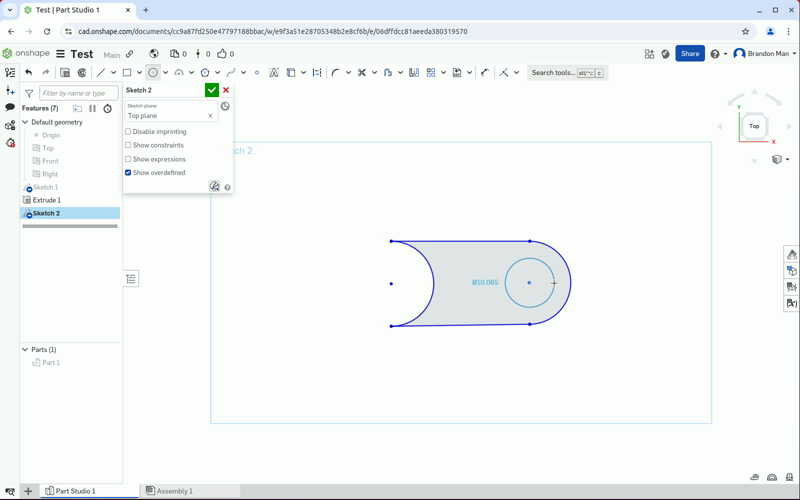
mouse_move(493, 302)
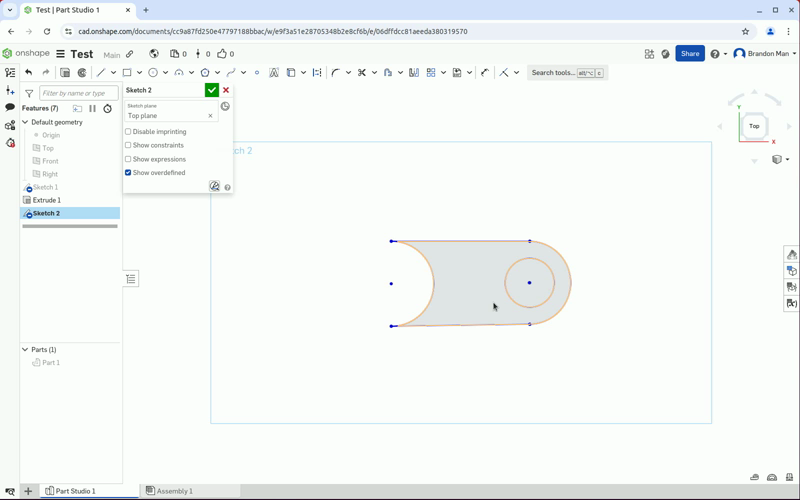
click(493, 302)
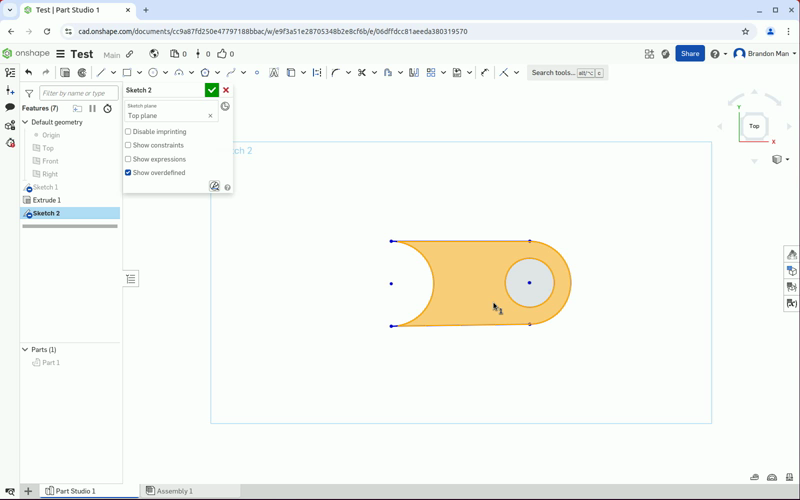
mouse_move(73, 352)
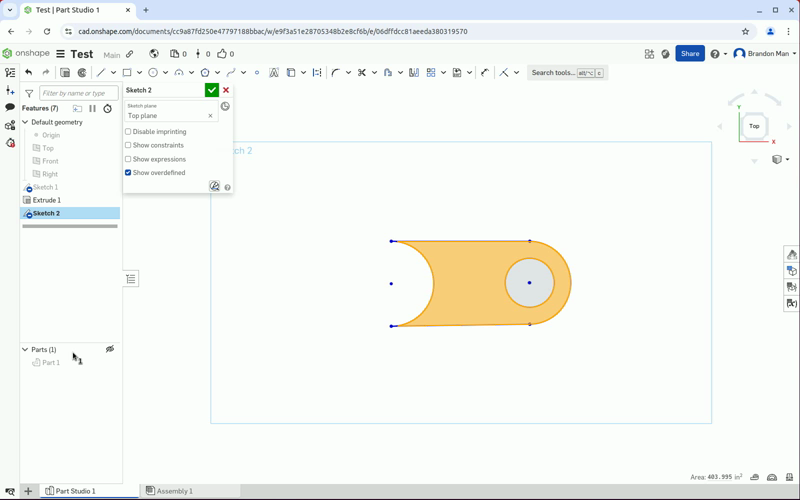
key(shift+y)
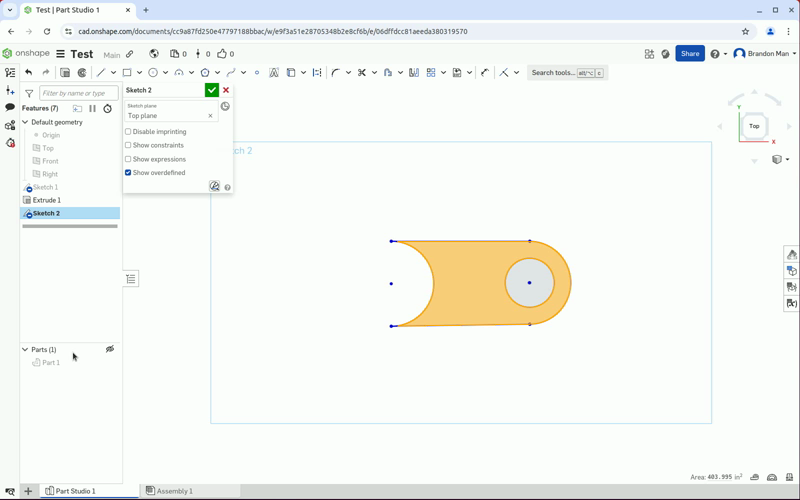
key(shift+e)
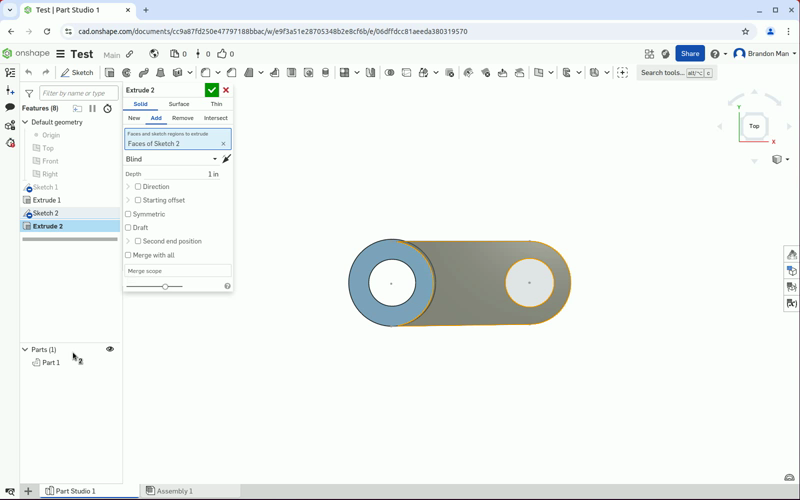
mouse_move(143, 106)
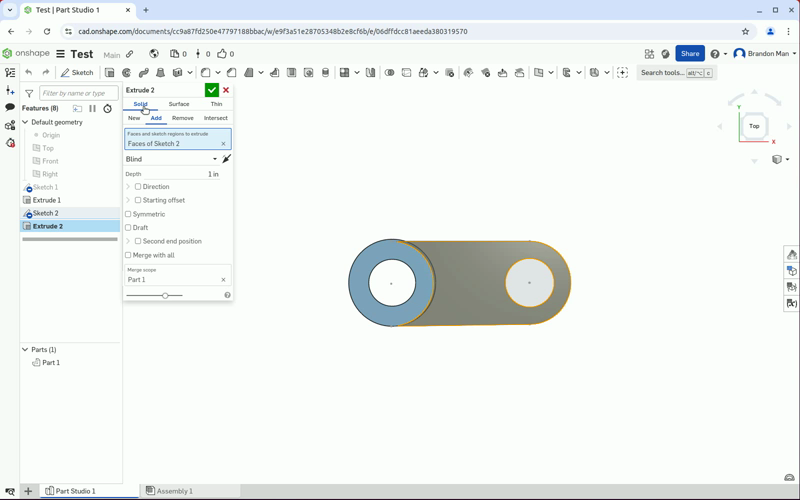
click(143, 106)
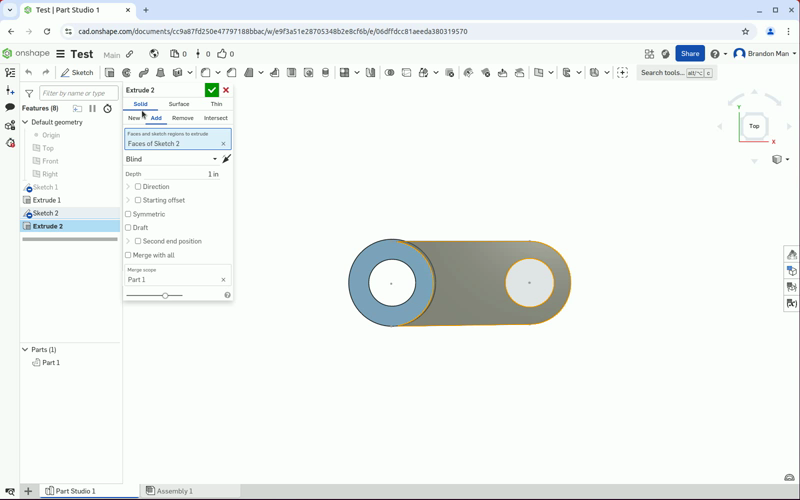
mouse_move(137, 120)
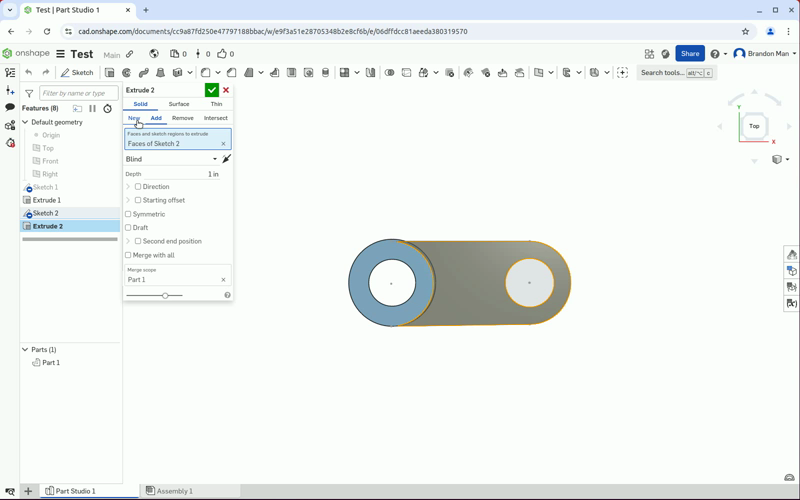
click(137, 120)
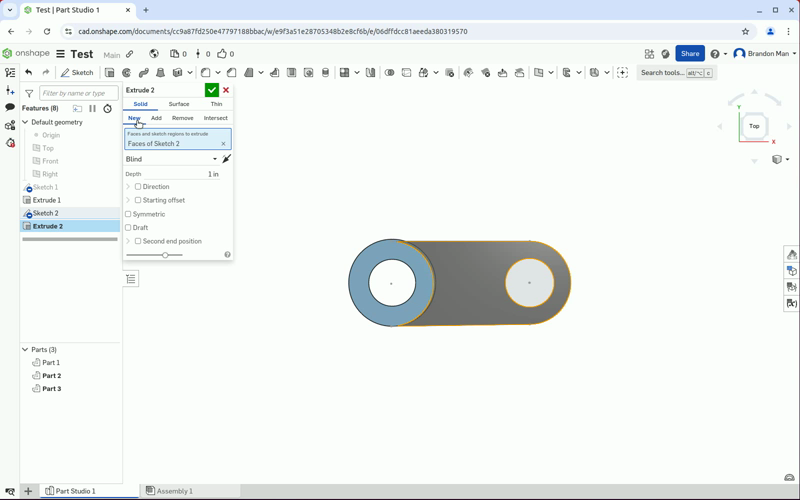
key(tab, 4)
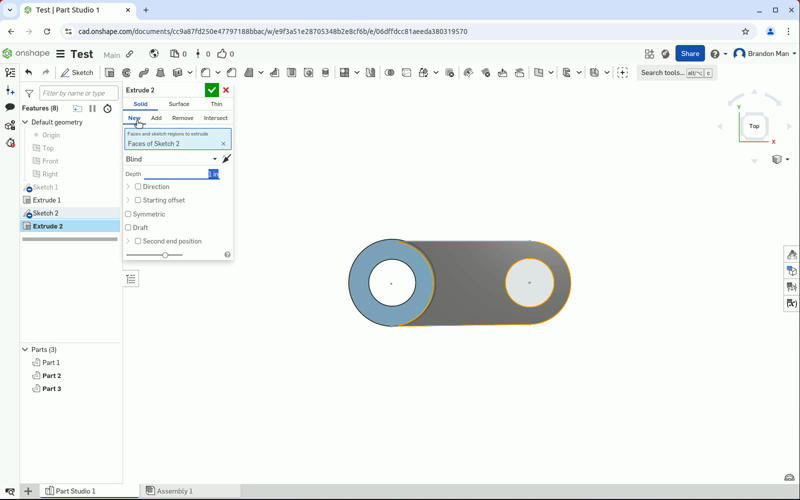
text(7.703)
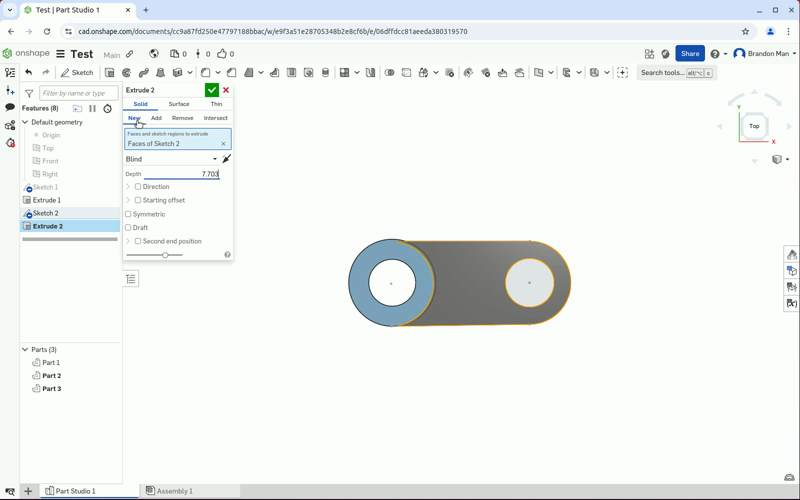
key(enter)
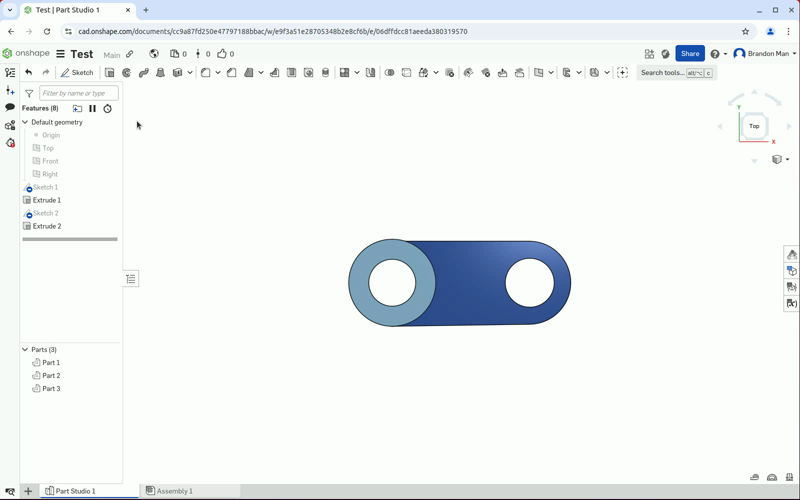
key(shift+h)
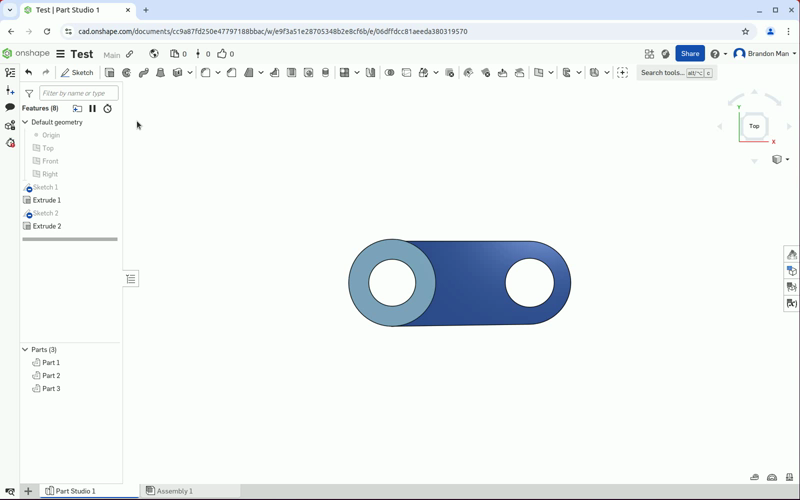
key(shift+h)
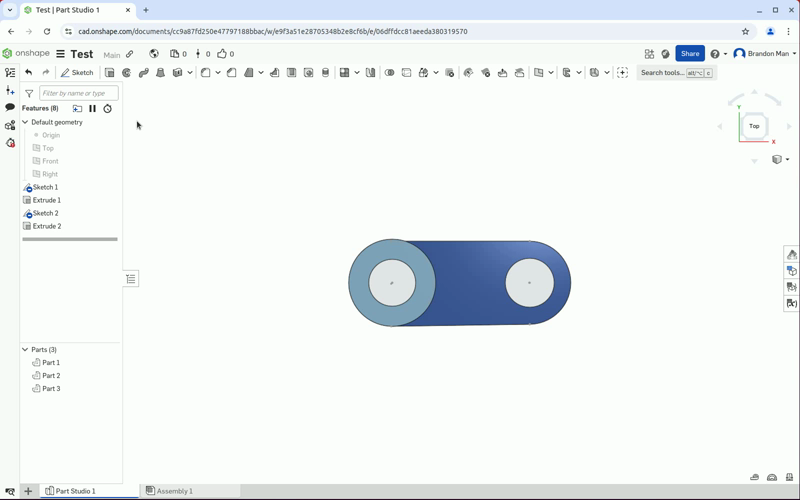
key(shift+7)
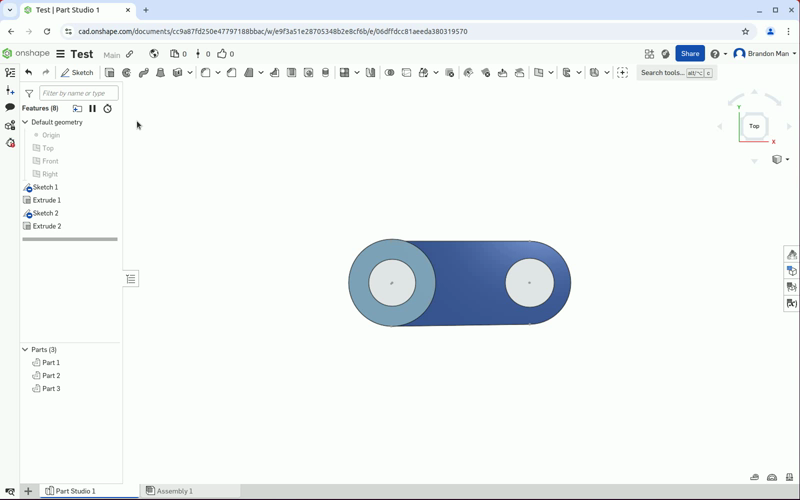
key(up, 3)
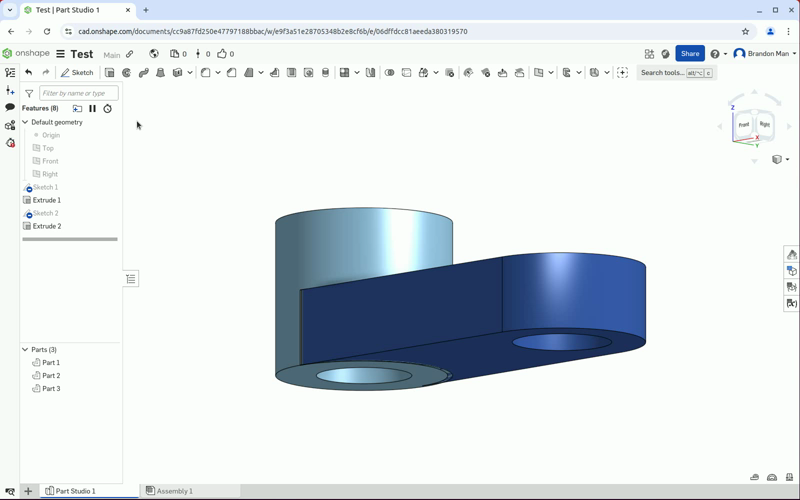
key(left, 3)
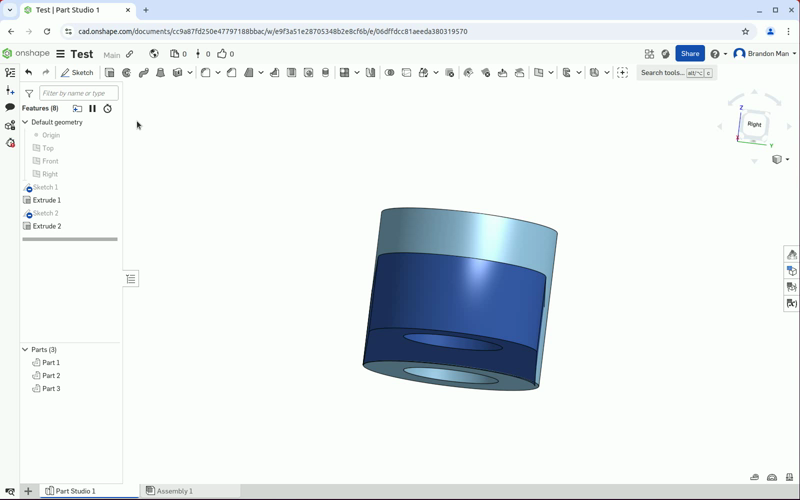
key(right, 3)
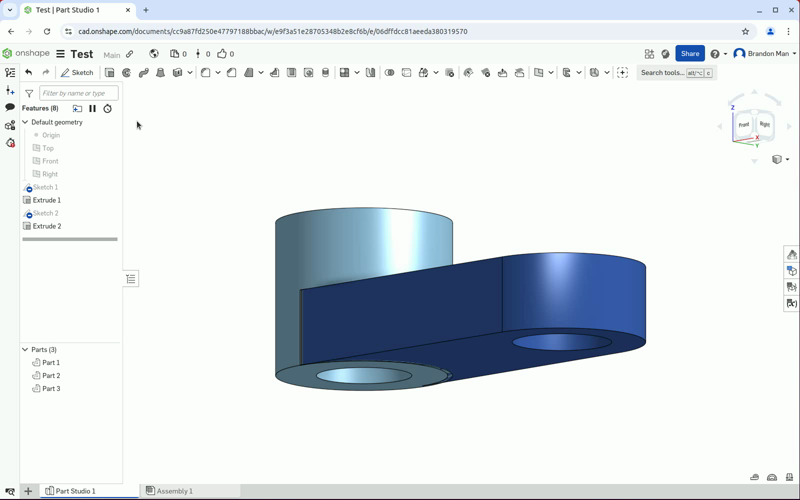
key(down, 3)
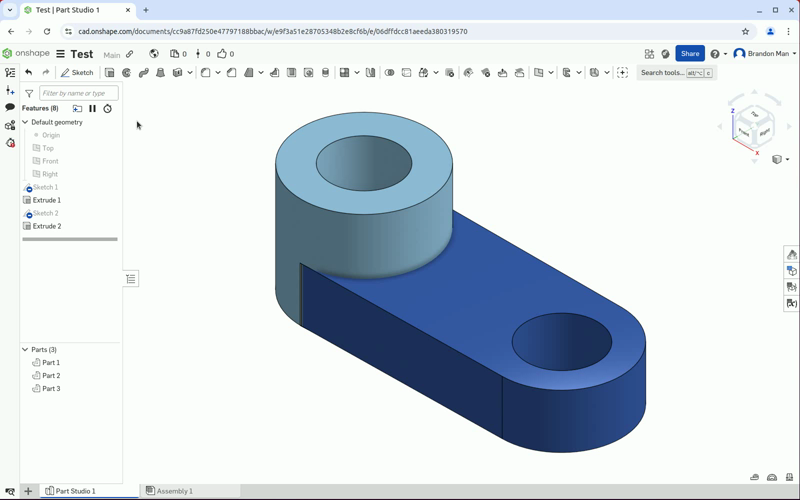
mouse_move(73, 189)
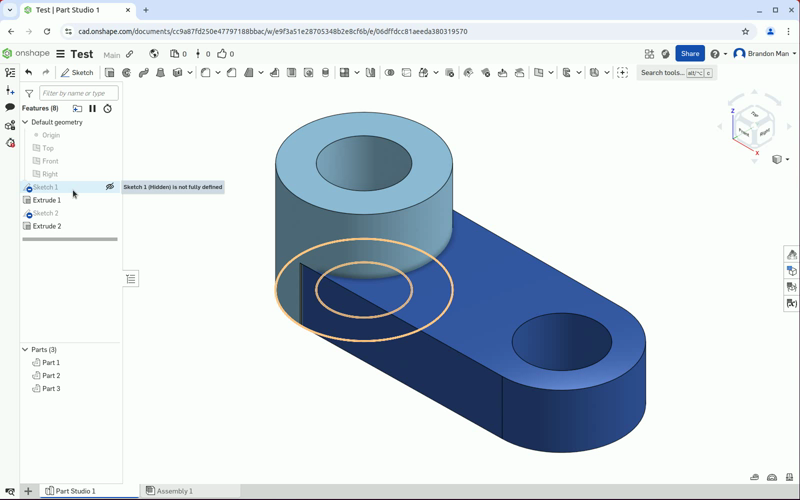
click(73, 189)